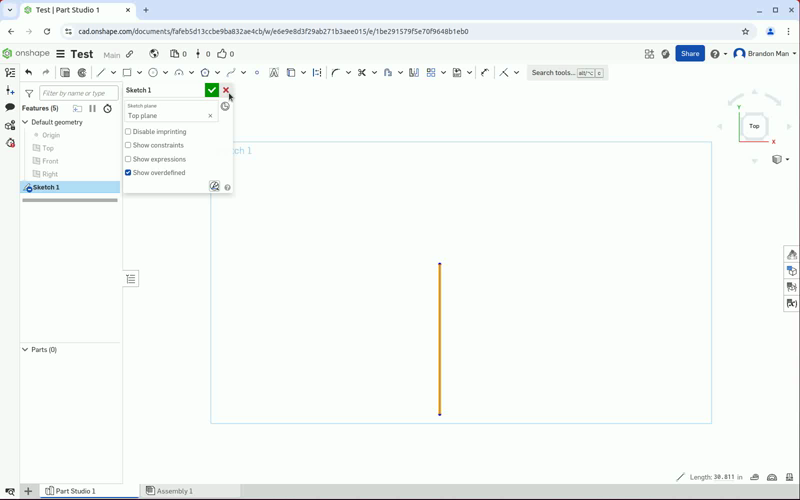
key(shift+h)
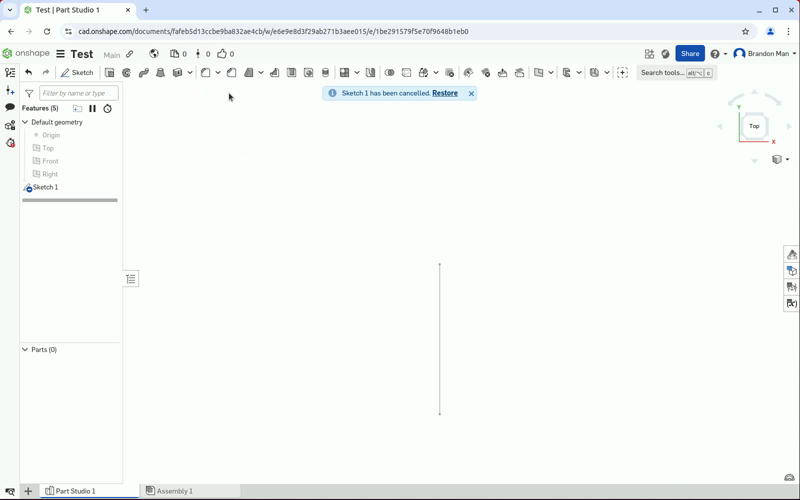
key(shift+s)
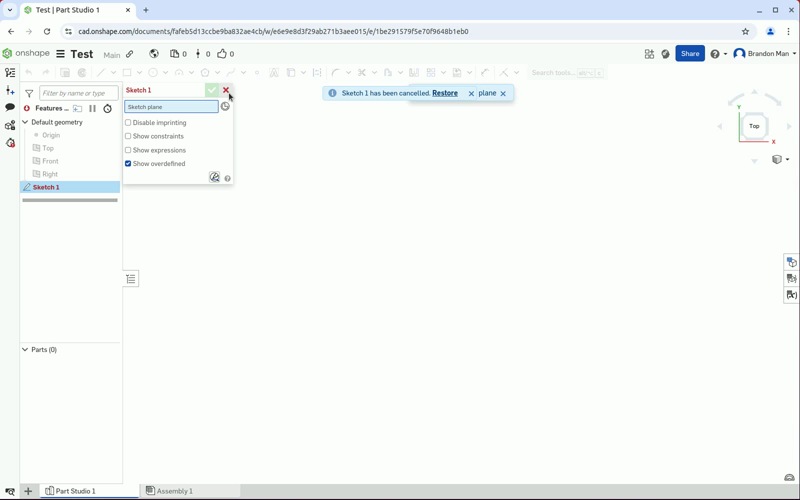
mouse_move(73, 150)
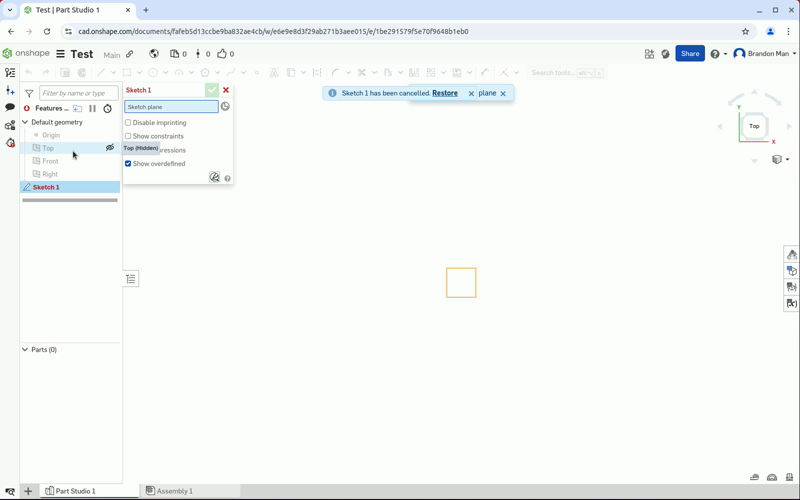
click(73, 150)
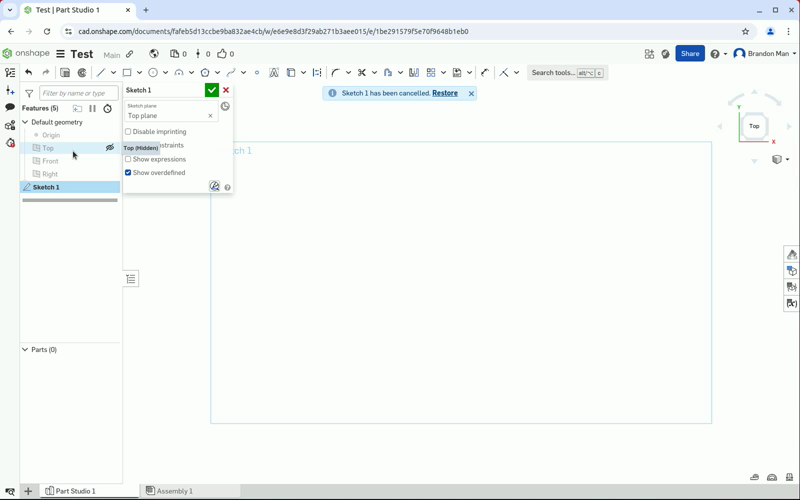
mouse_move(73, 352)
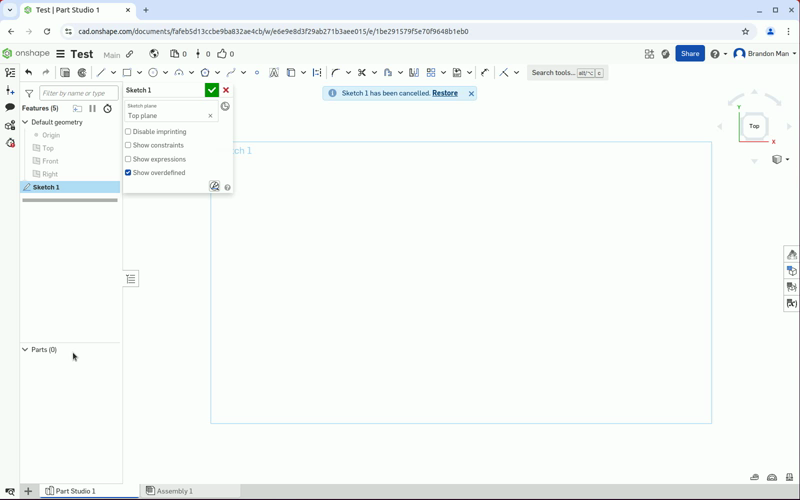
key(y)
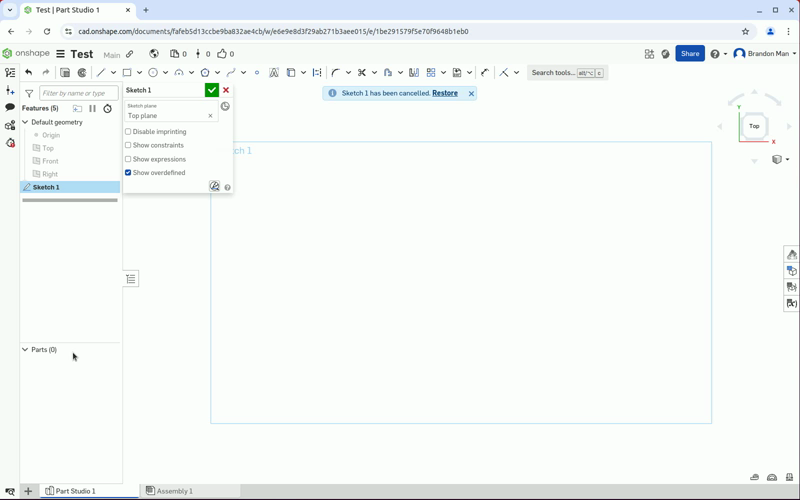
key(l)
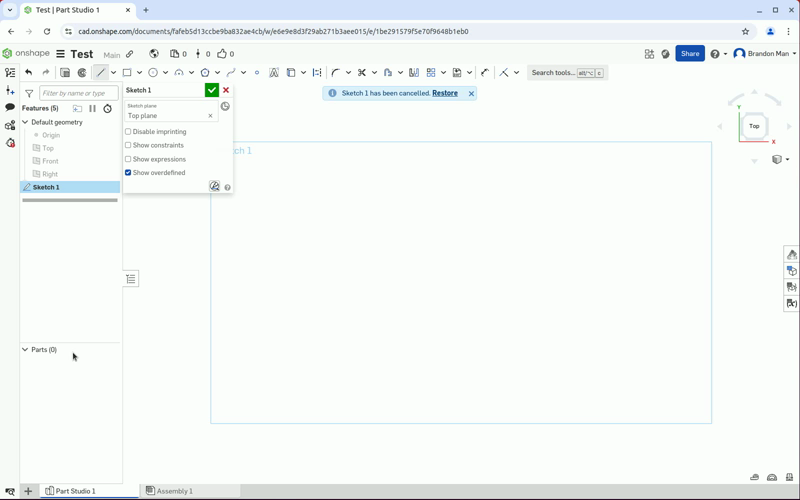
key_down(shift)
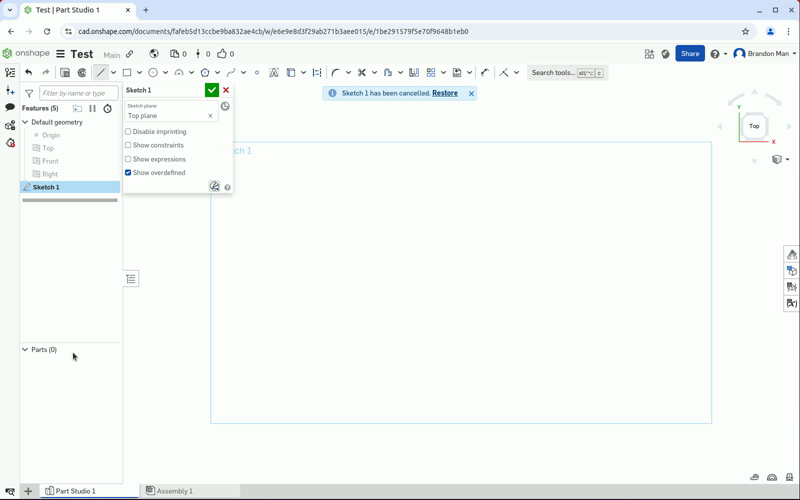
mouse_move(424, 309)
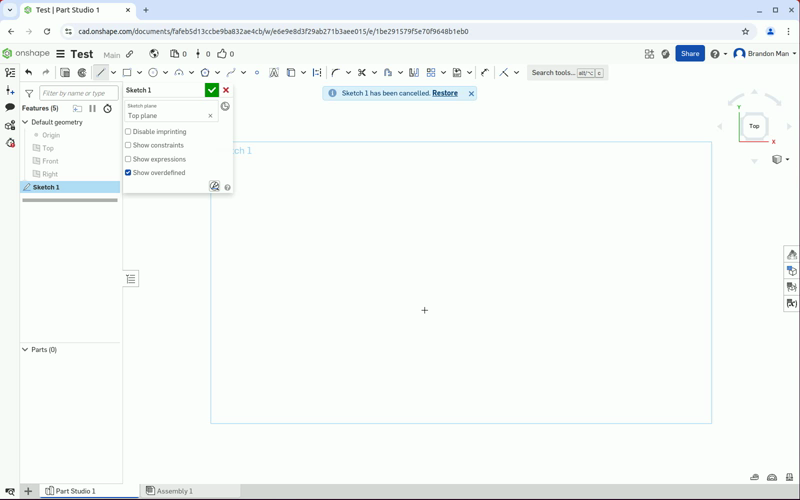
click(424, 309)
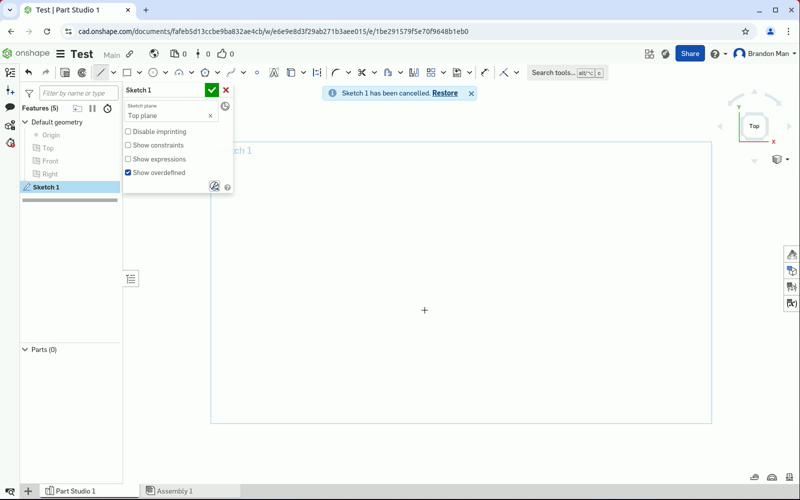
key_up(shift)
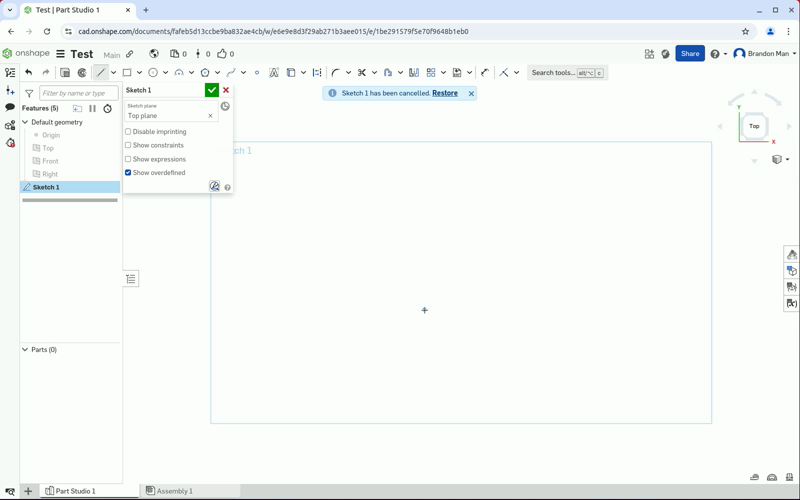
key_down(shift)
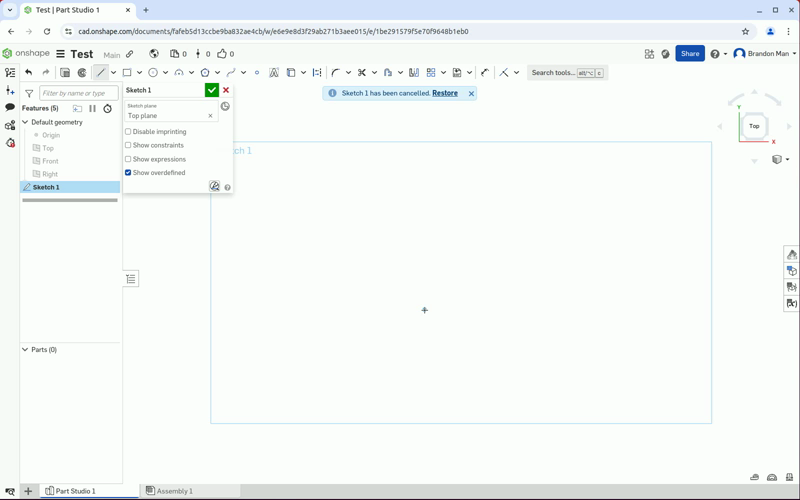
mouse_move(496, 309)
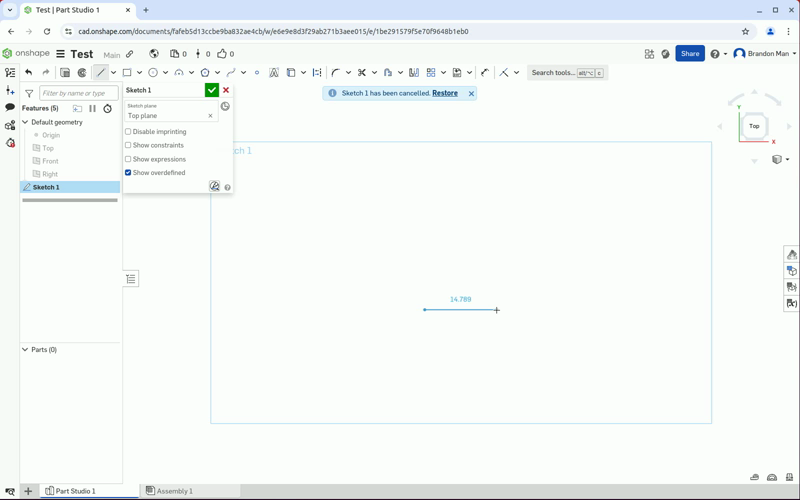
click(496, 309)
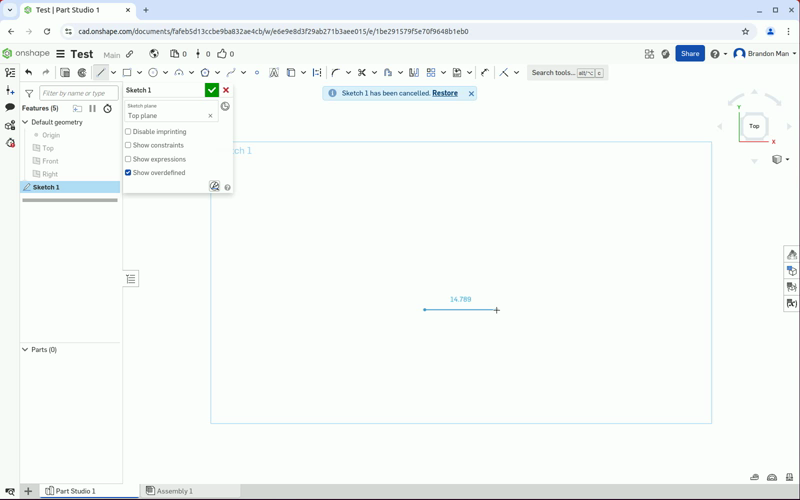
key_up(shift)
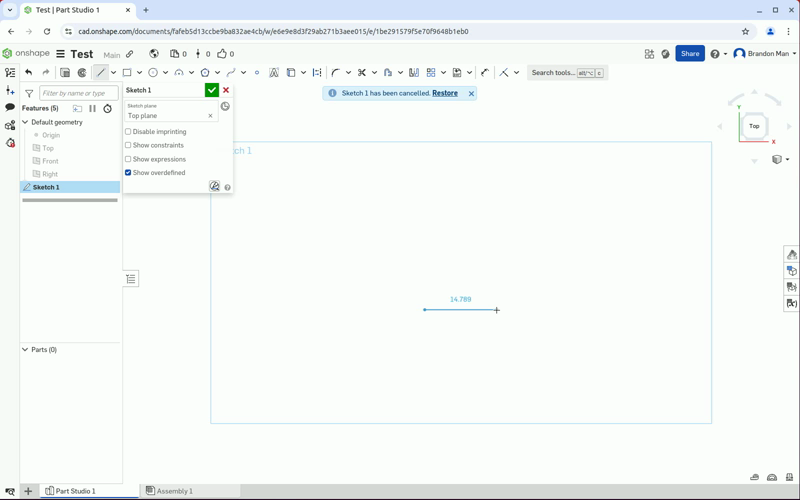
key_down(shift)
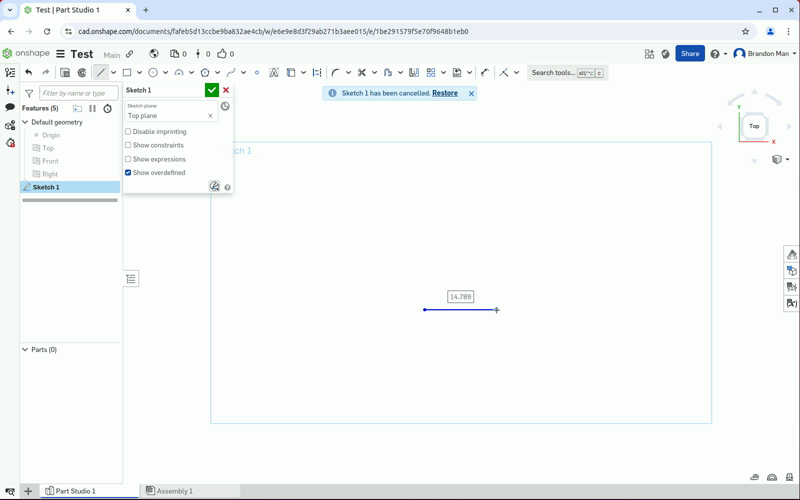
mouse_move(526, 309)
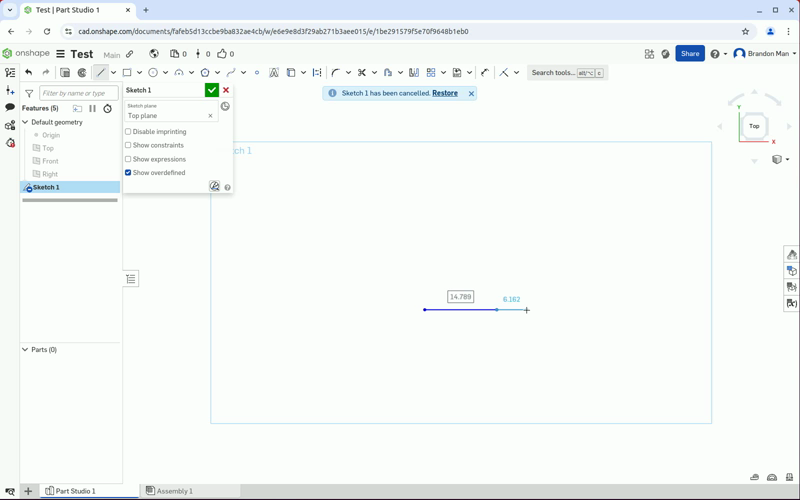
mouse_move(496, 259)
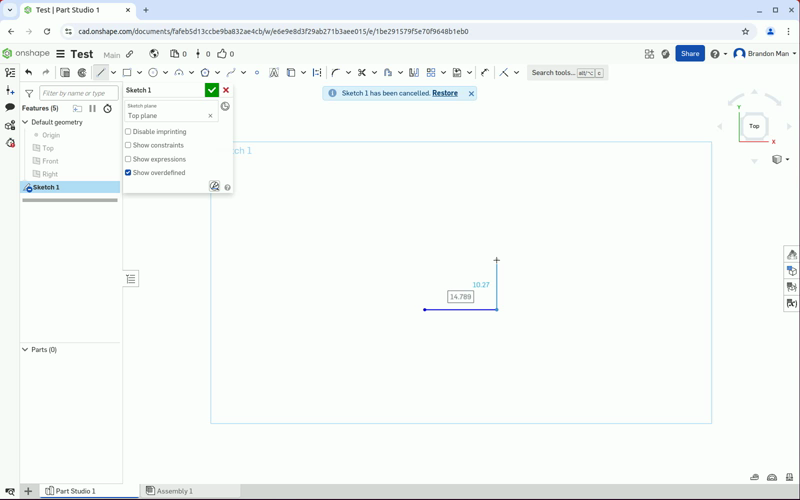
click(496, 259)
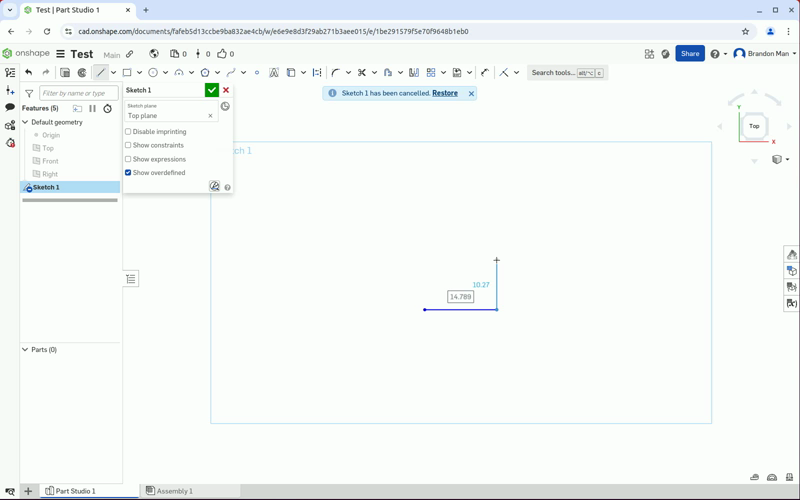
key_up(shift)
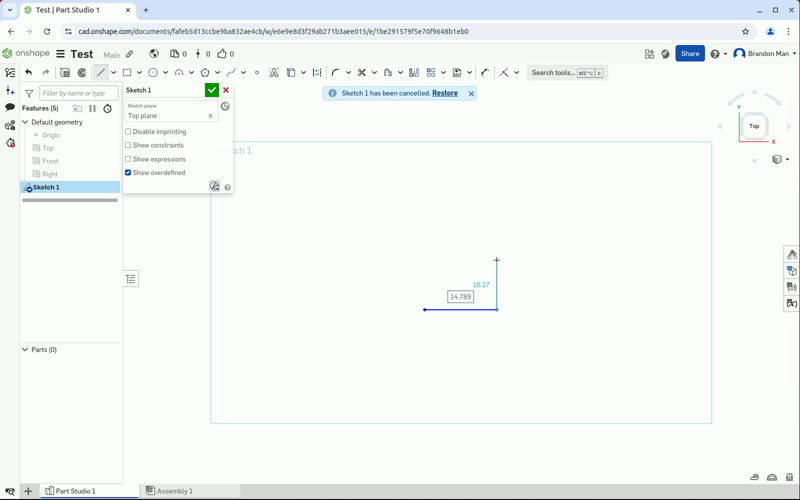
key_down(shift)
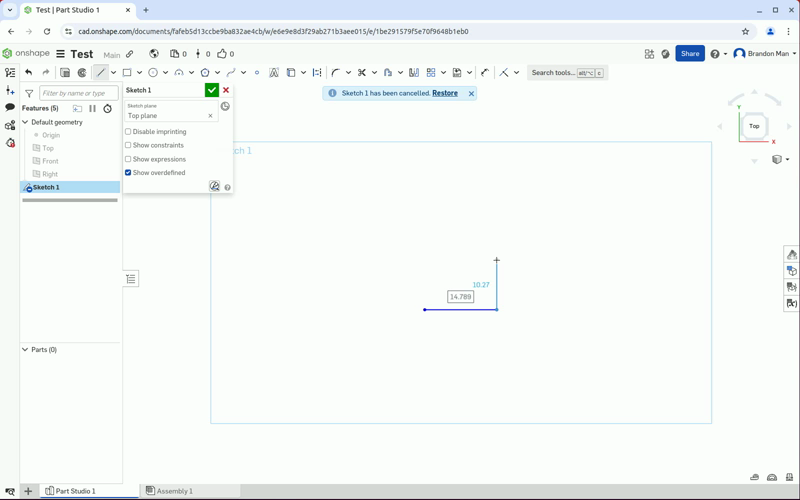
mouse_move(424, 259)
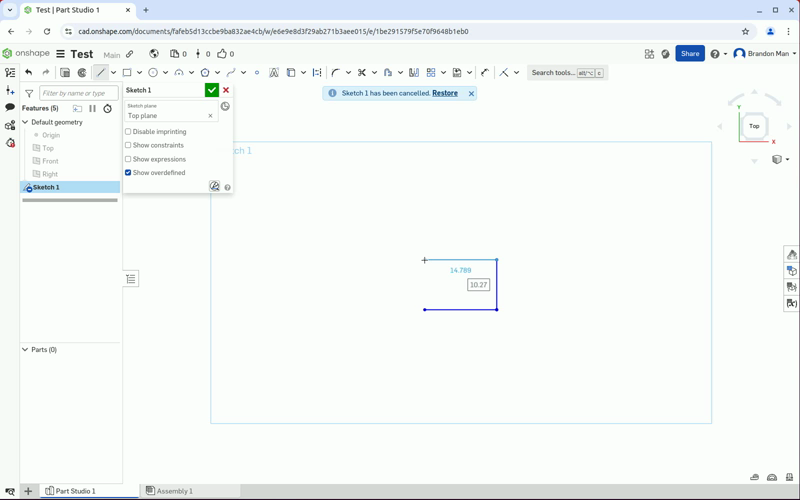
click(424, 259)
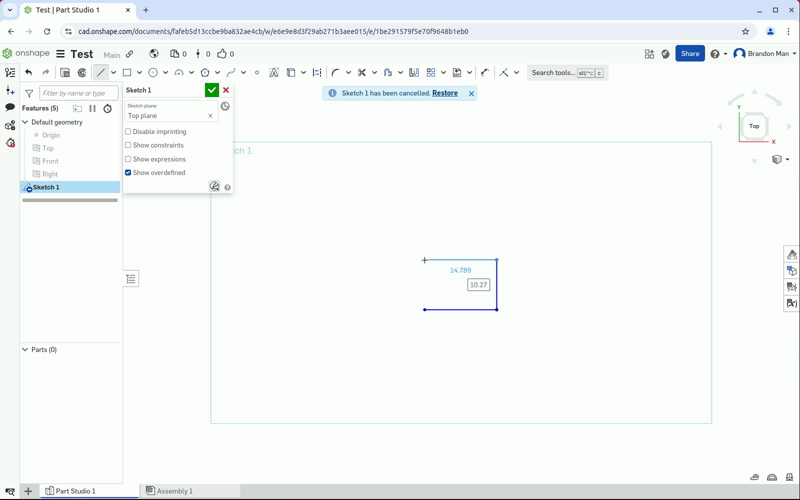
key_up(shift)
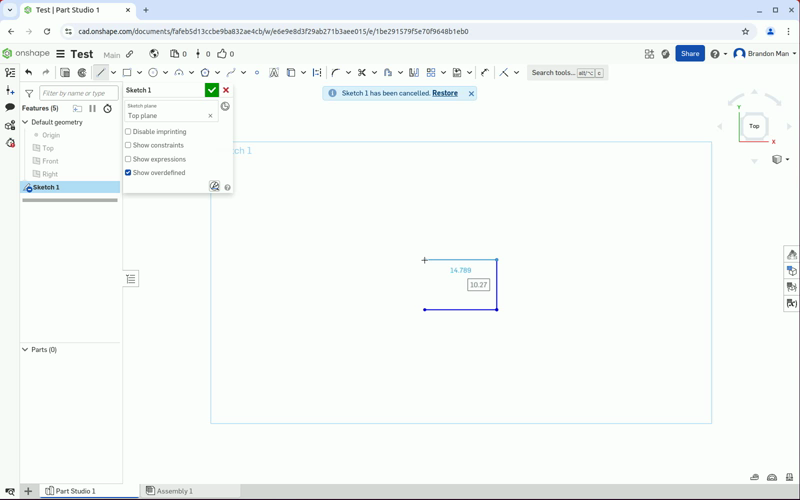
mouse_move(454, 259)
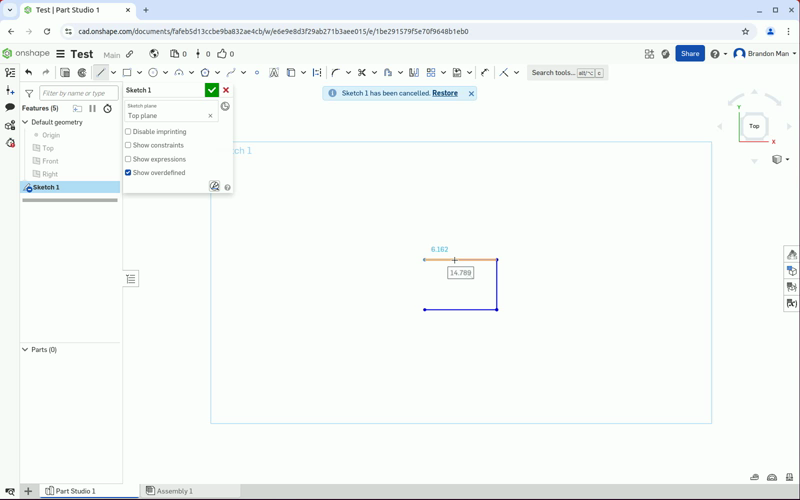
key_down(shift)
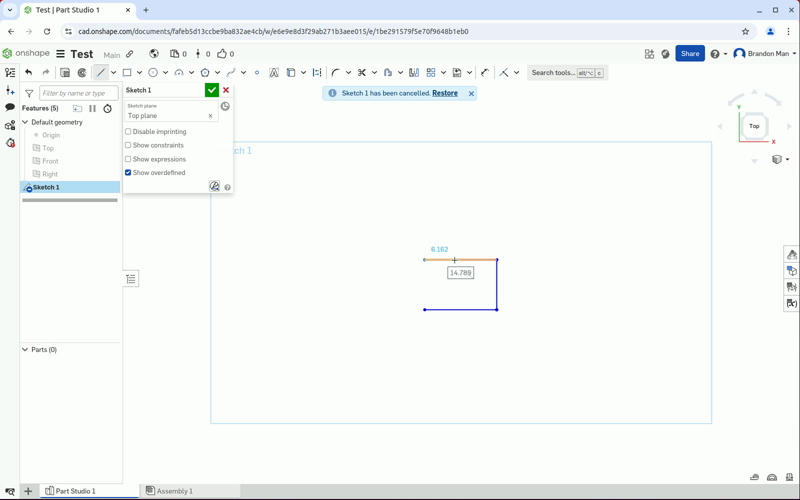
mouse_move(424, 309)
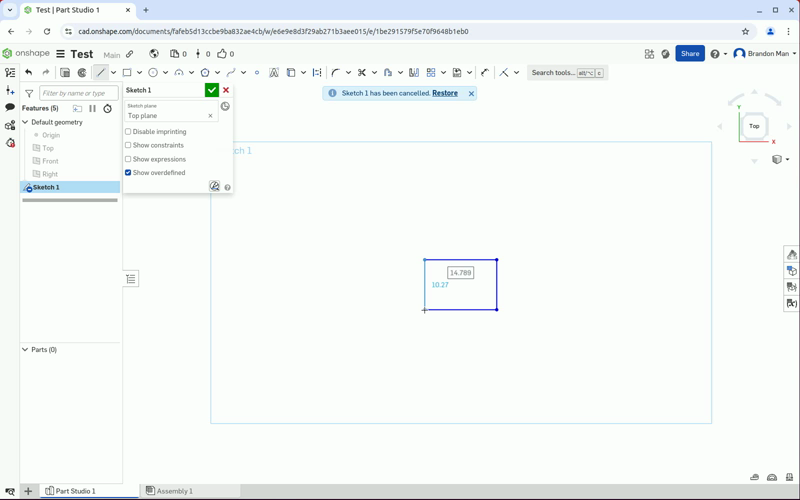
key_up(shift)
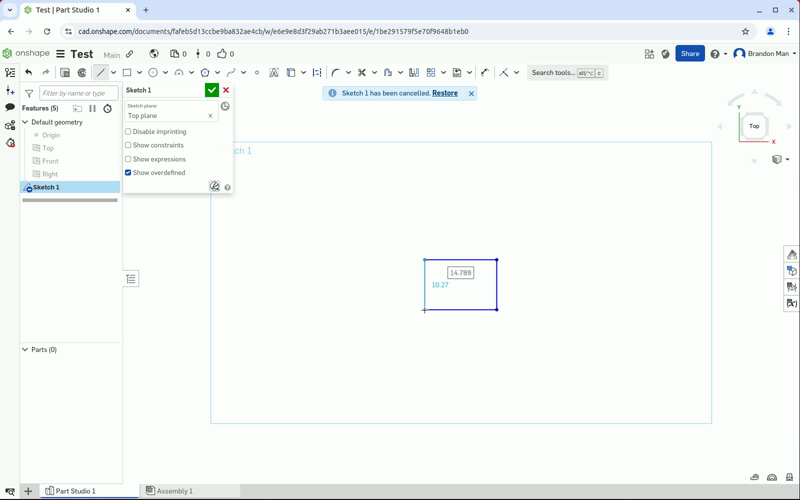
click(424, 309)
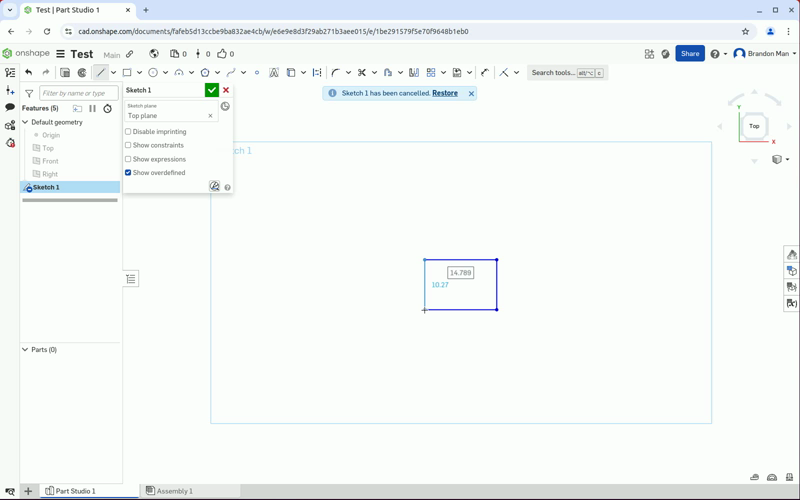
key(esc)
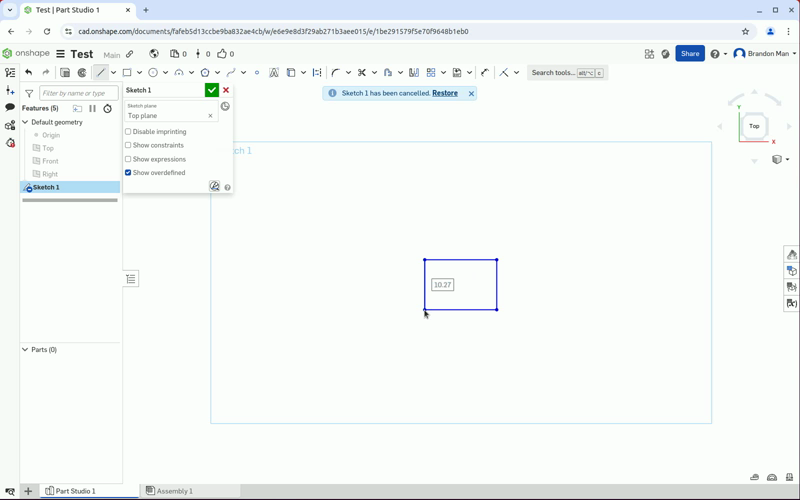
mouse_move(481, 264)
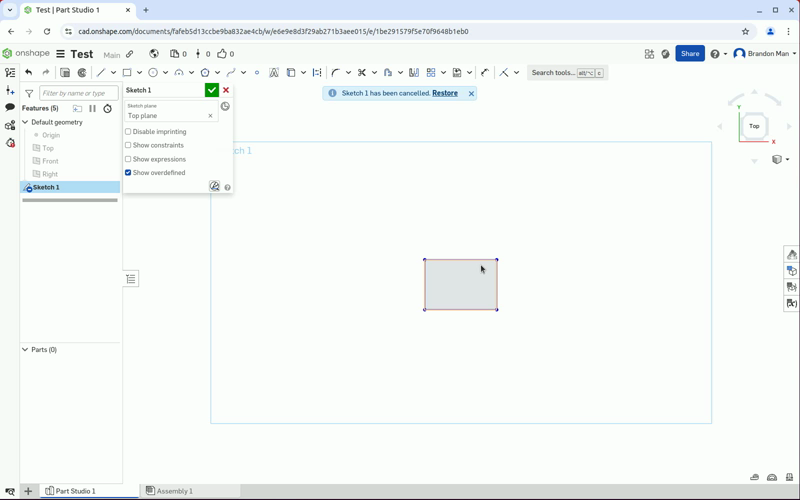
click(481, 264)
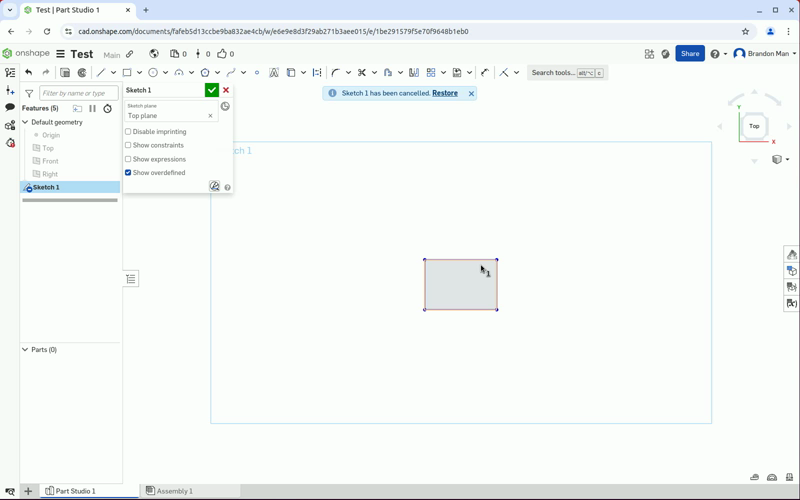
mouse_move(73, 352)
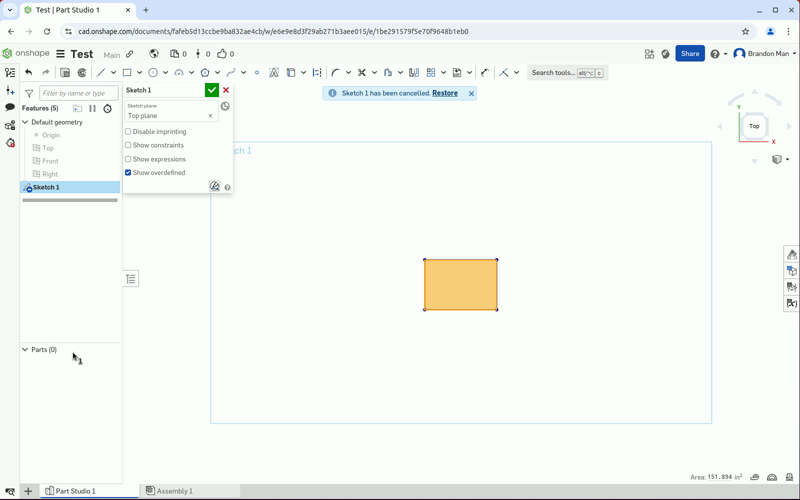
key(shift+y)
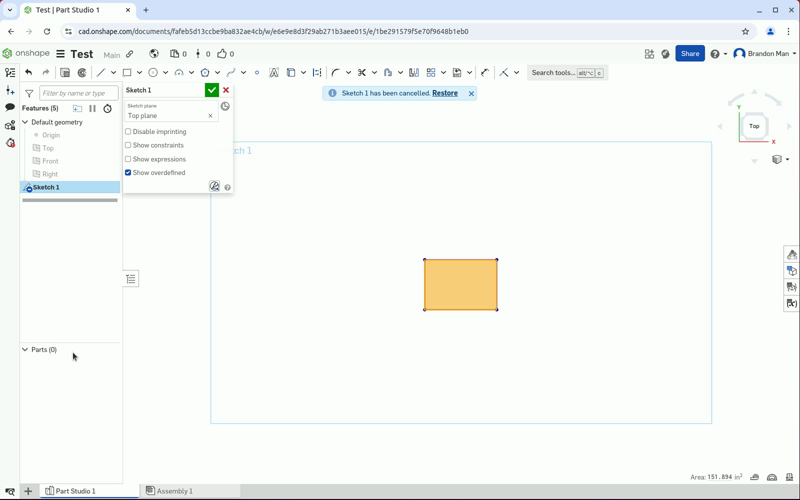
key(shift+e)
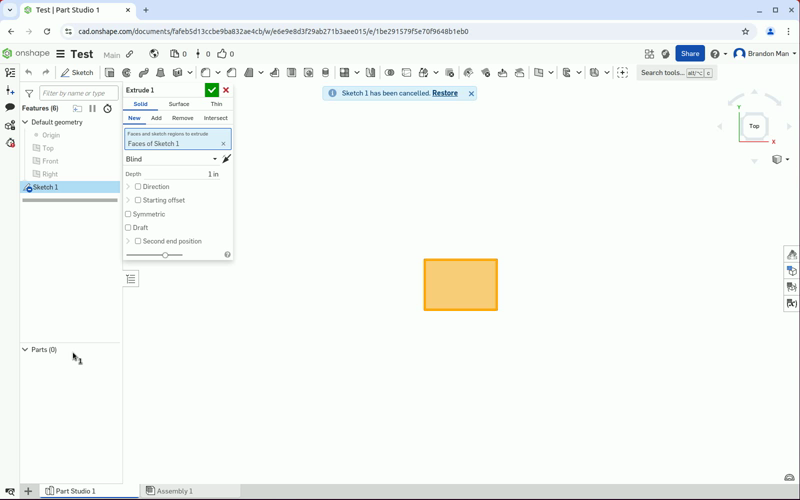
mouse_move(143, 106)
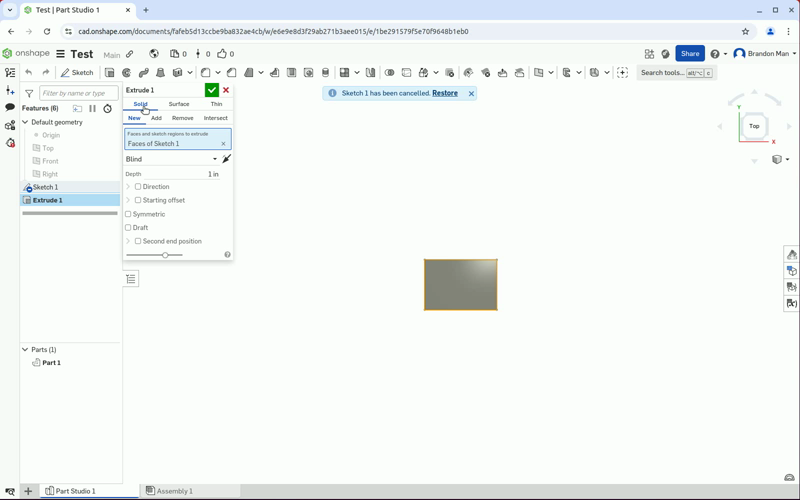
click(143, 106)
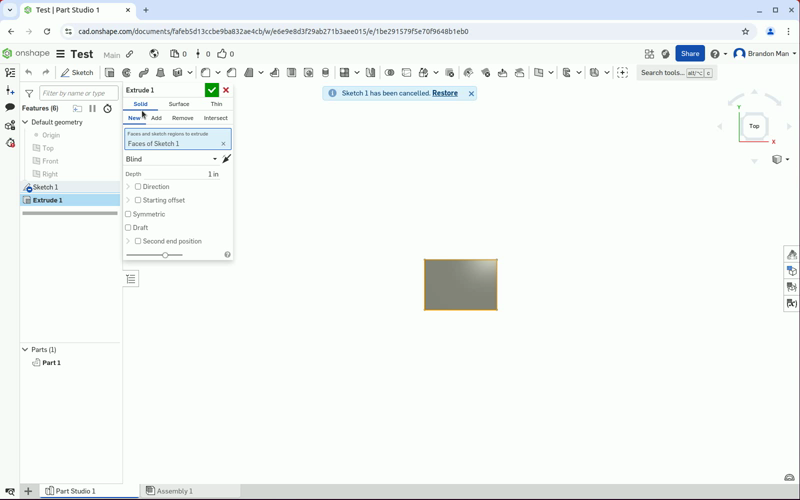
mouse_move(137, 120)
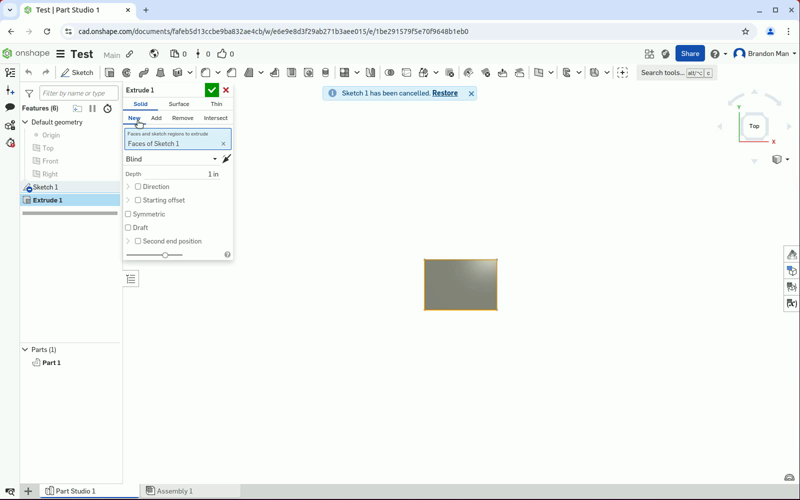
click(137, 120)
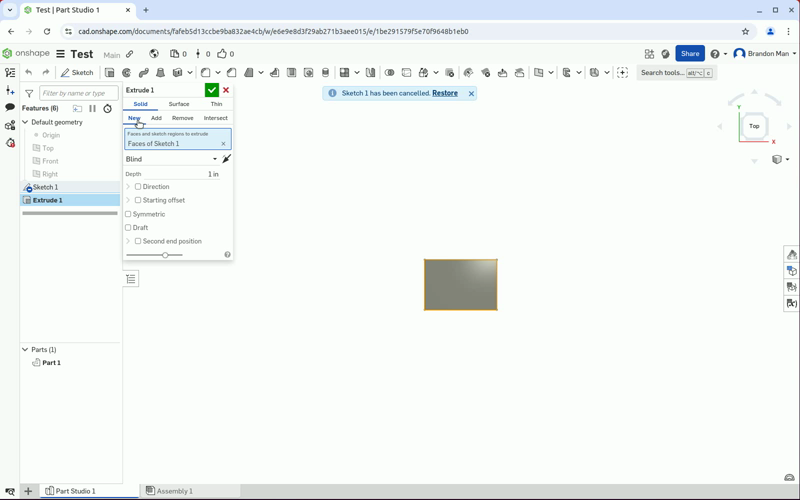
key(tab, 4)
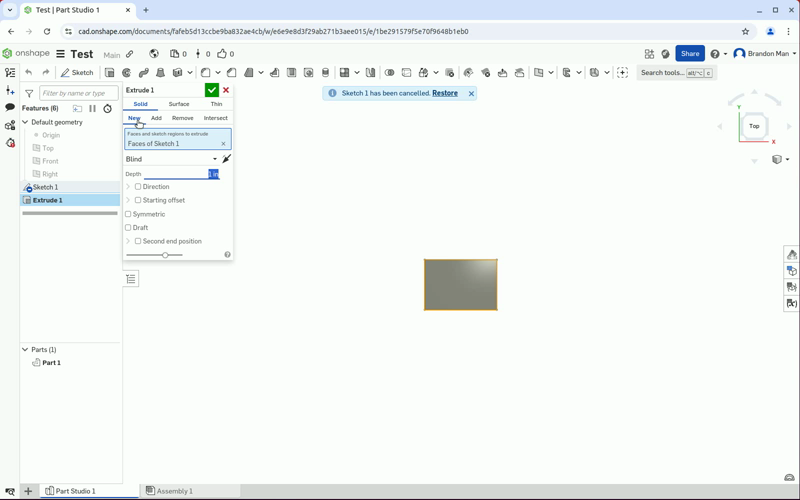
text(5.777)
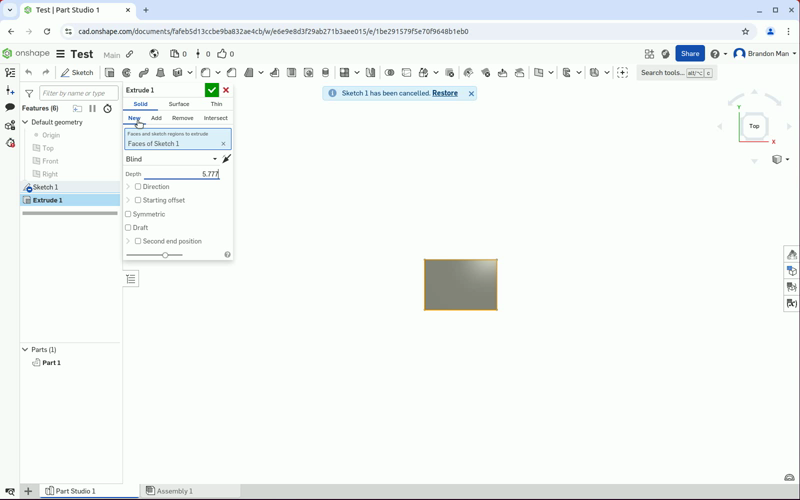
key(enter)
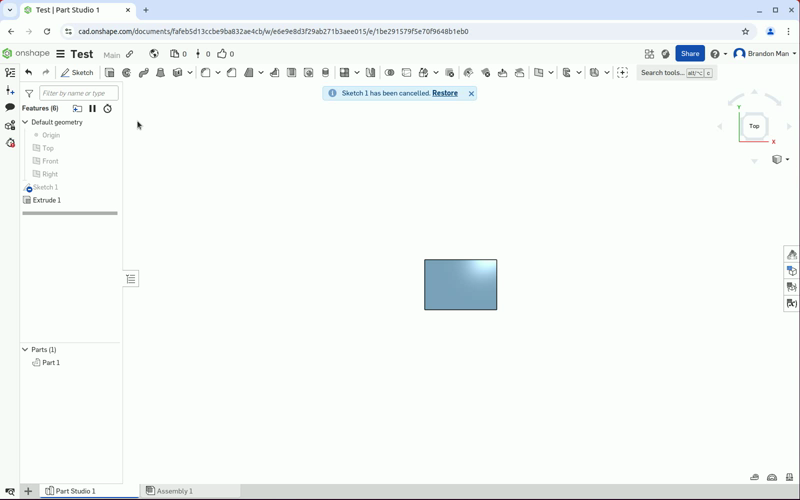
key(shift+h)
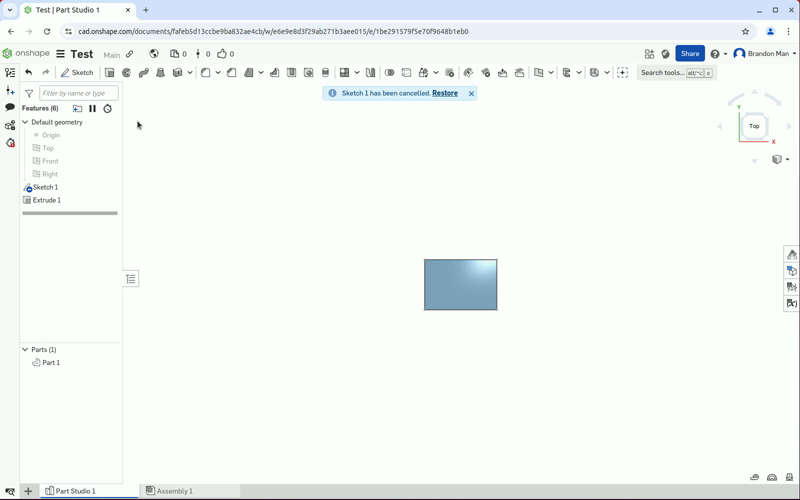
key(shift+h)
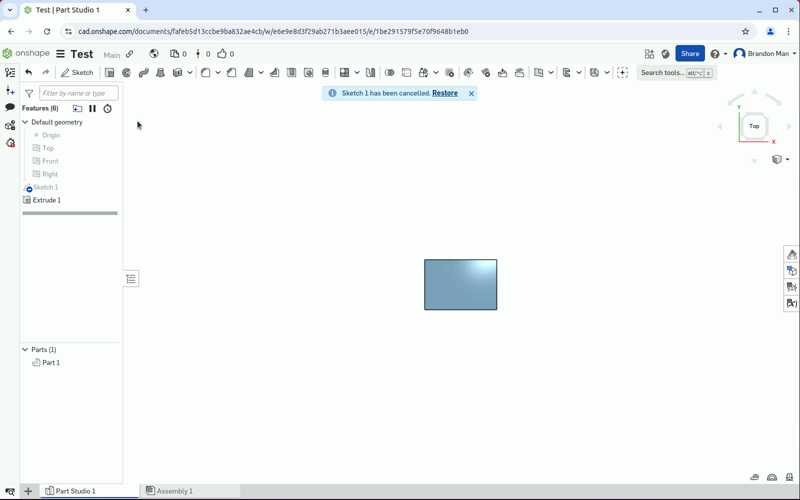
mouse_move(73, 189)
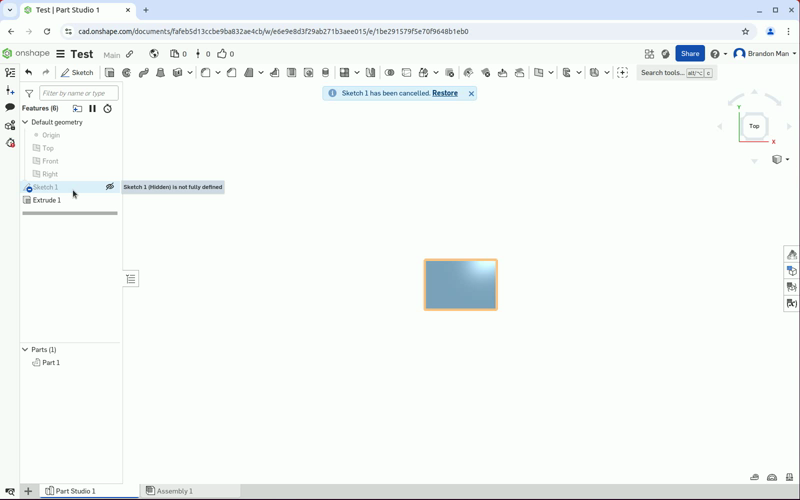
click(73, 189)
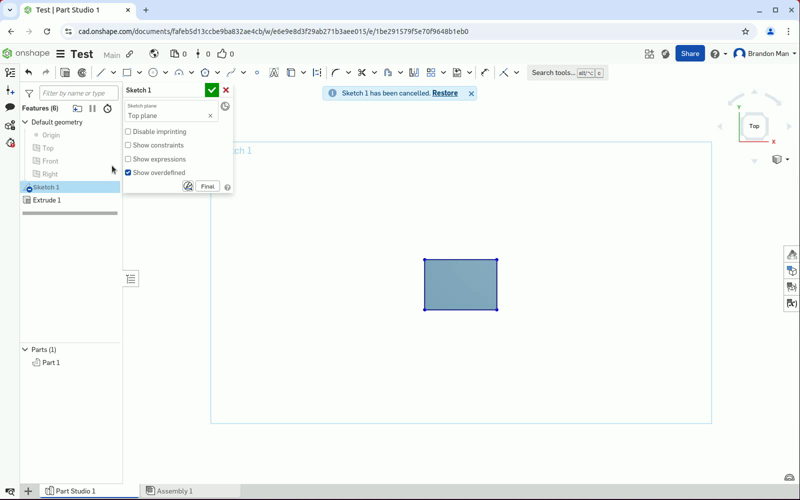
mouse_move(229, 92)
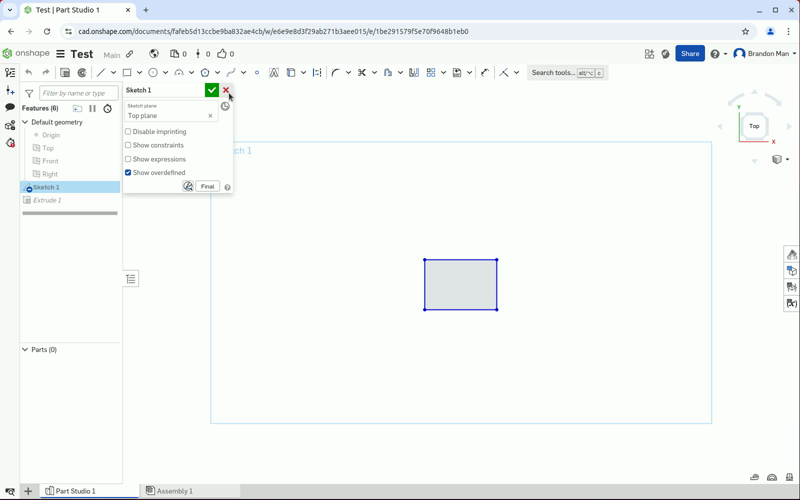
click(229, 92)
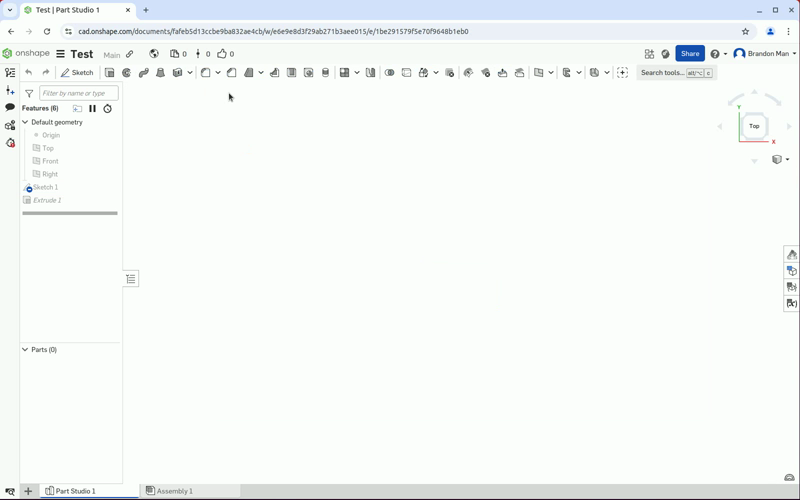
mouse_move(73, 352)
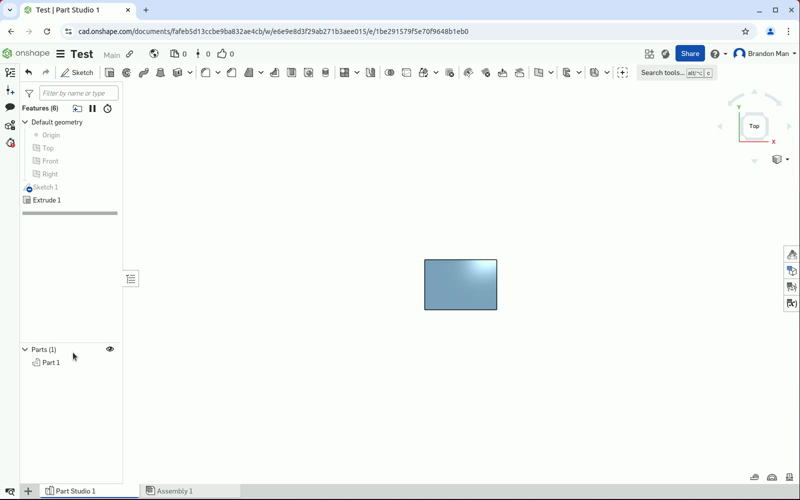
key(y)
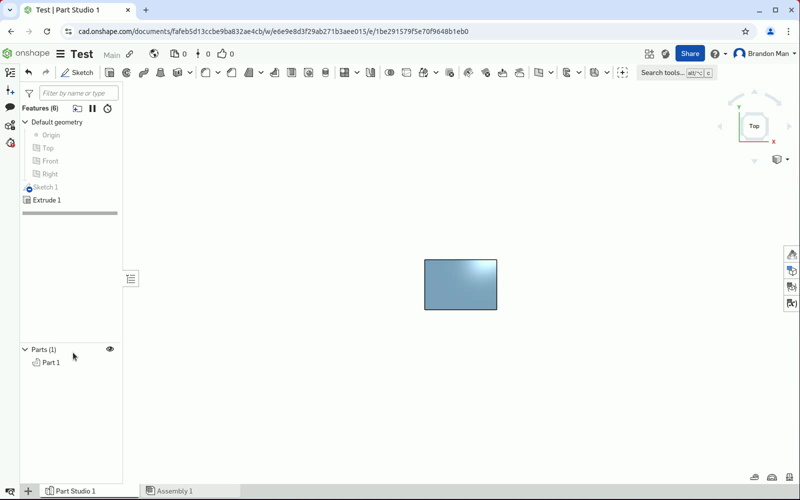
key(shift+p)
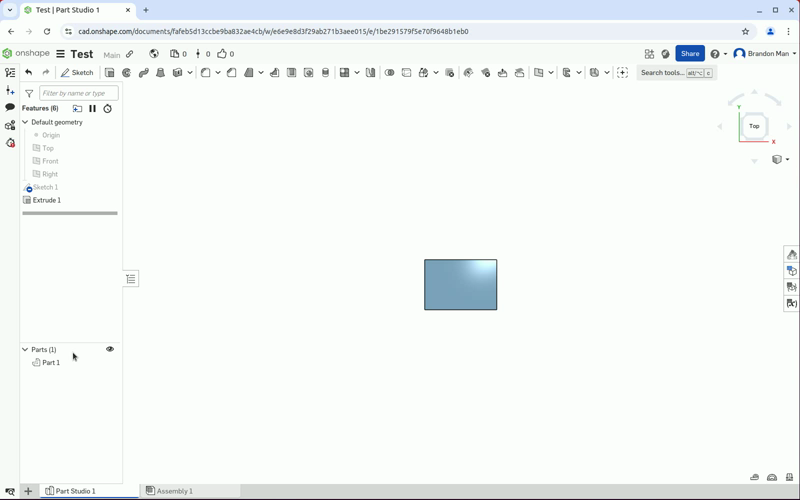
key(space)
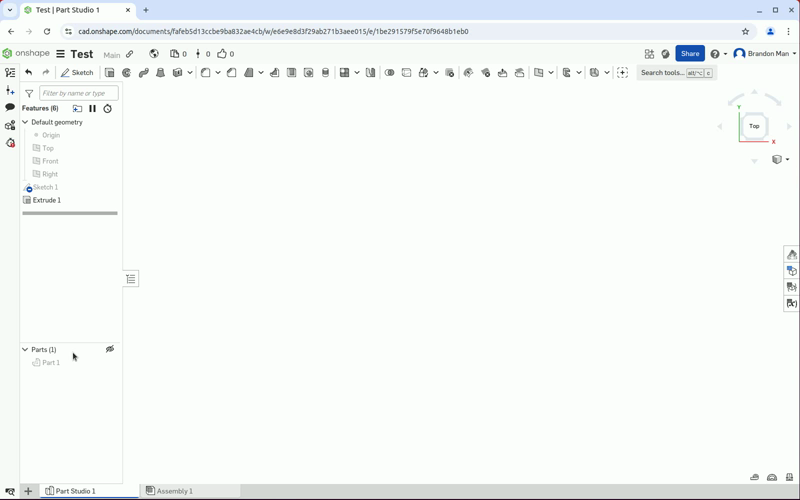
key_down(shift)
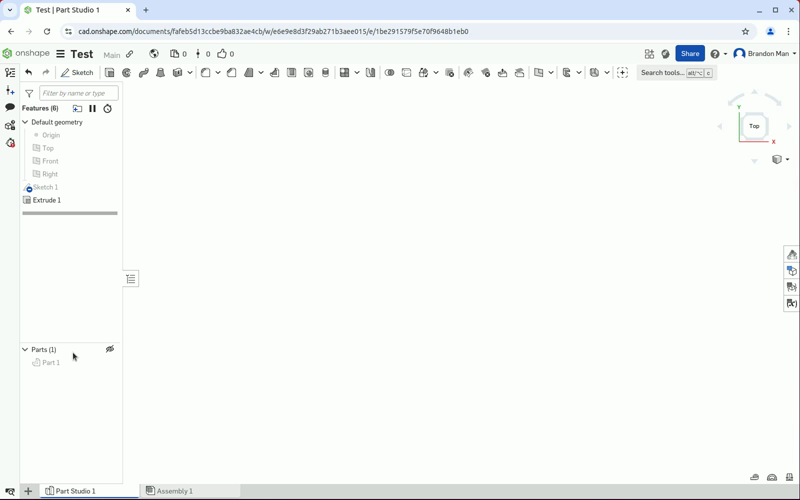
key(up)
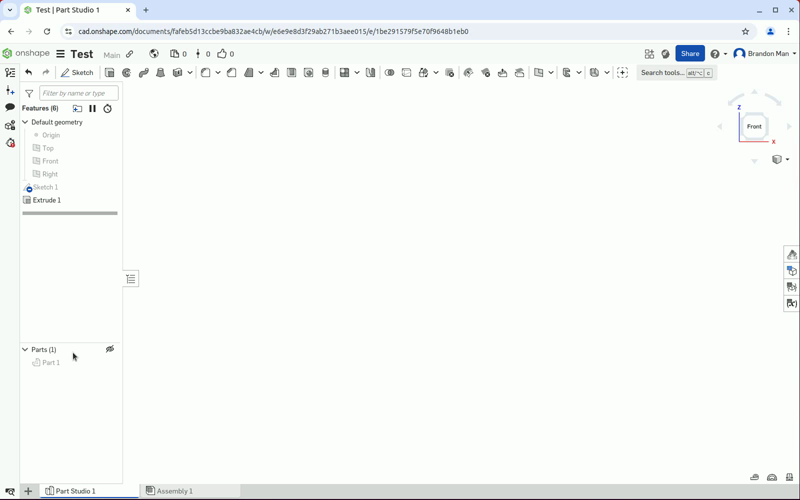
key_up(shift)
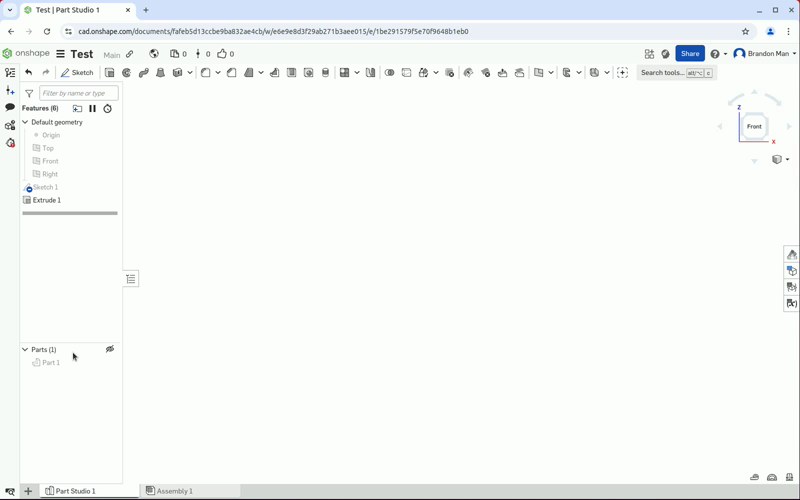
key(space)
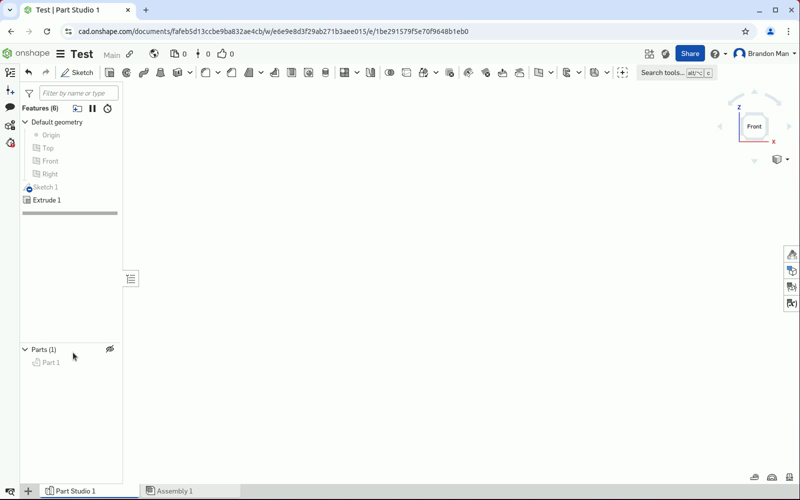
key_down(shift)
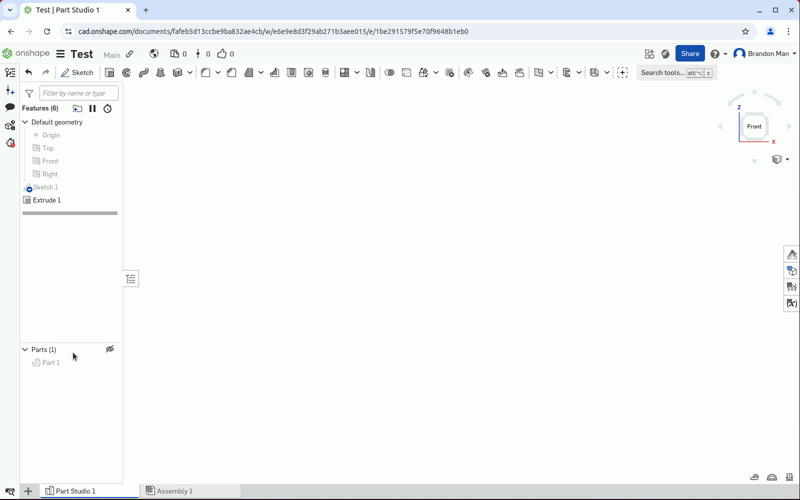
key(left)
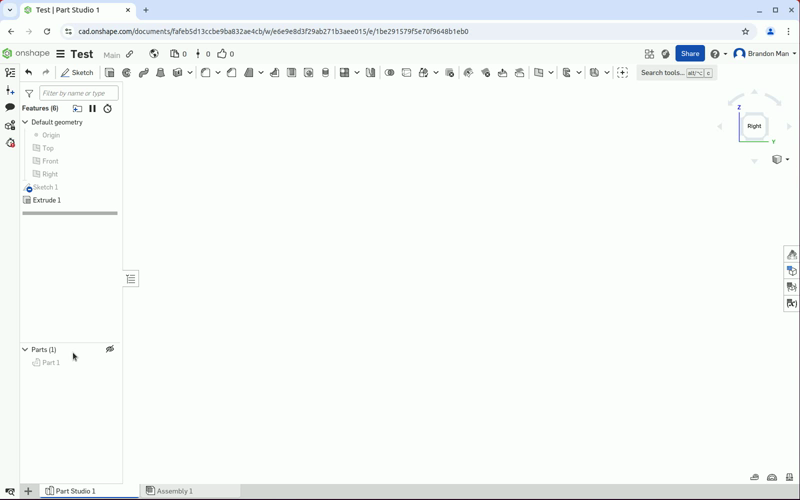
key_up(shift)
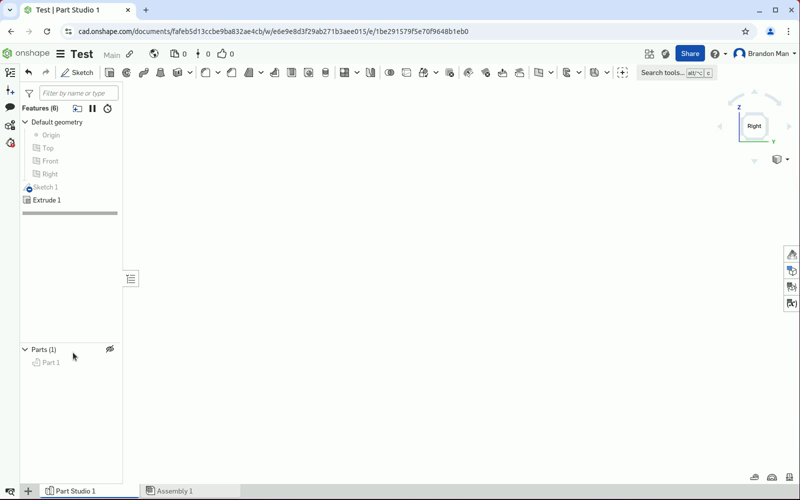
mouse_move(73, 352)
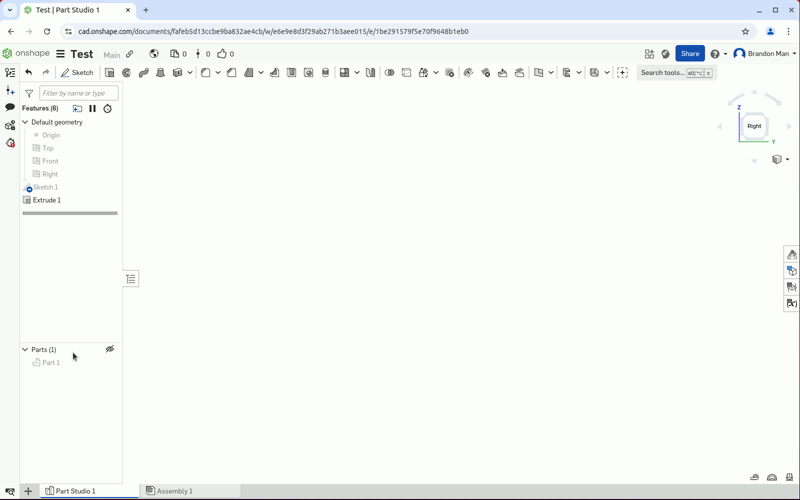
key(shift+y)
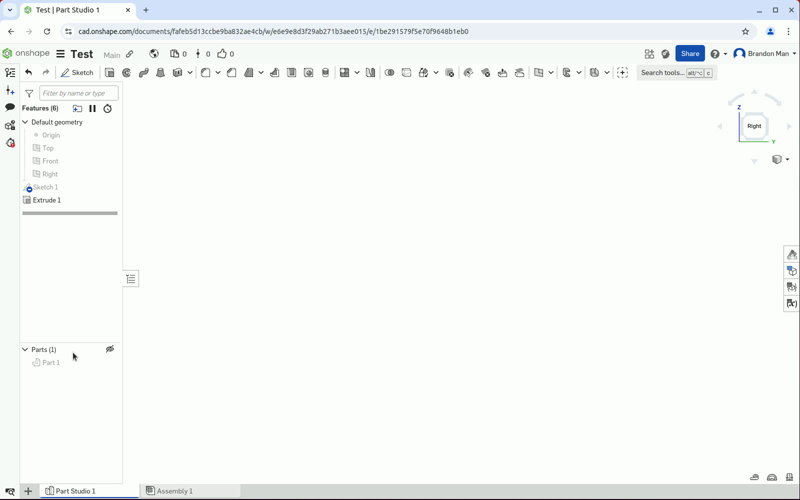
key(shift+s)
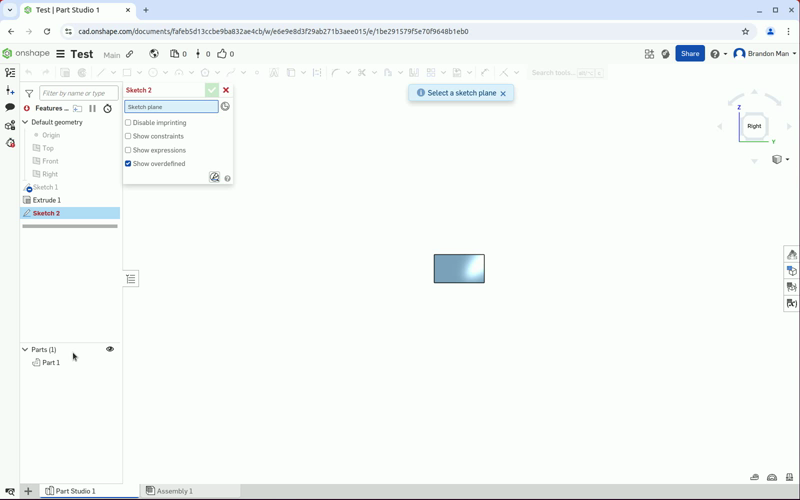
mouse_move(73, 176)
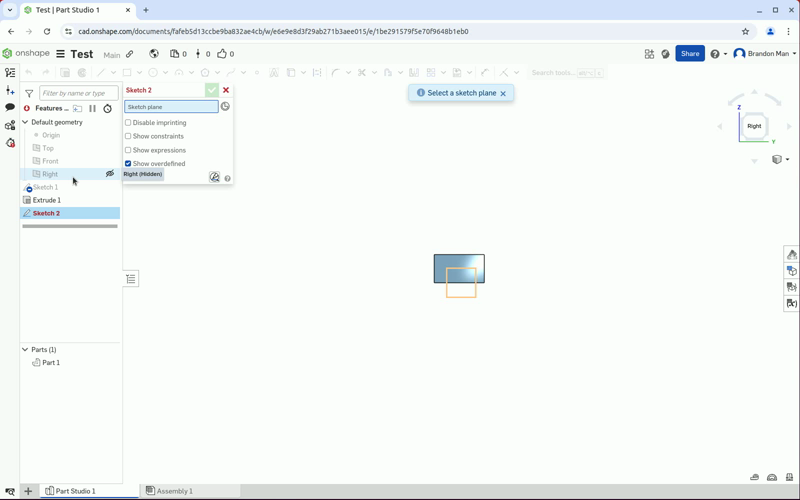
click(73, 176)
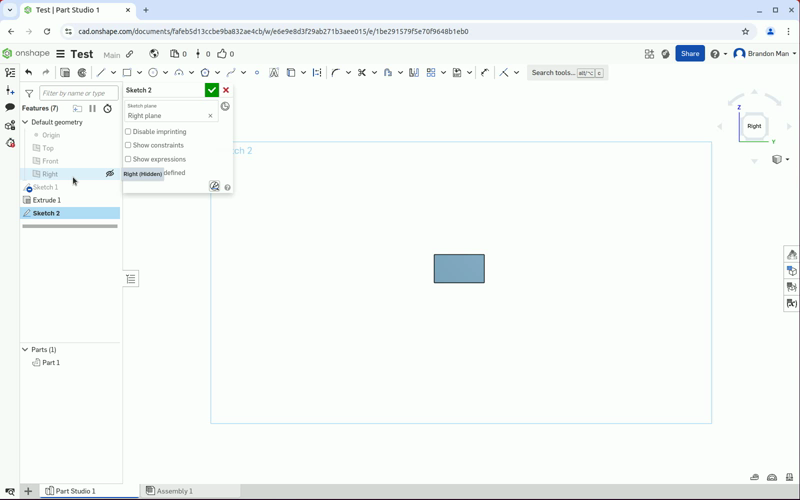
mouse_move(73, 352)
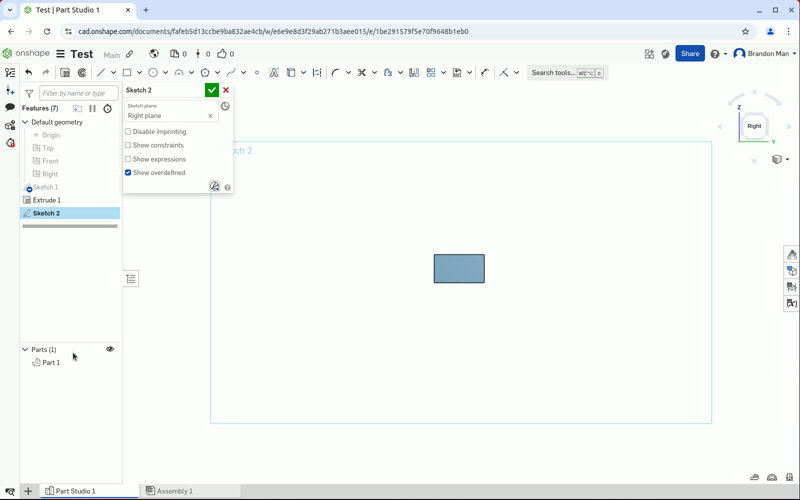
key(y)
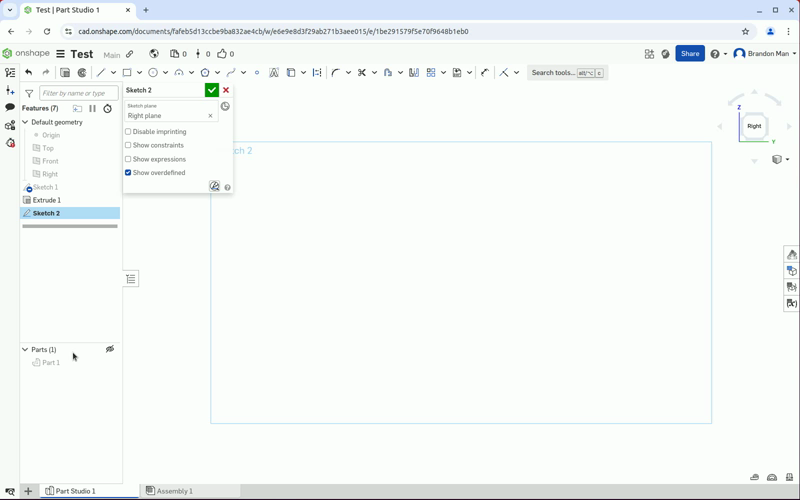
key(l)
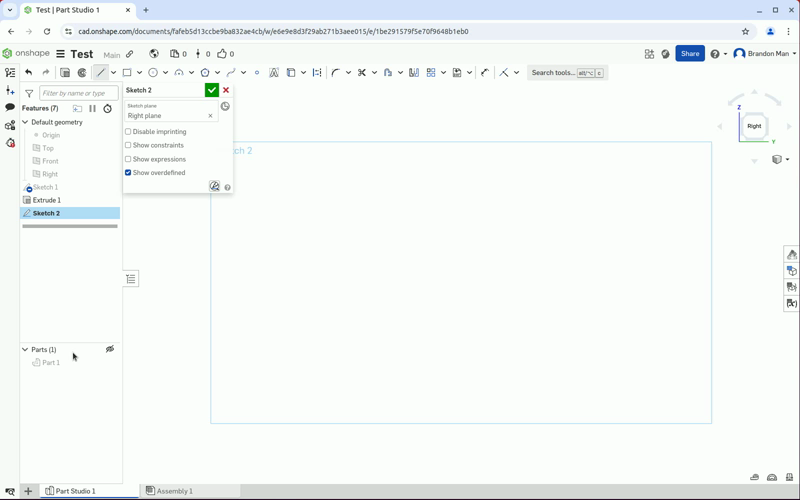
key_down(shift)
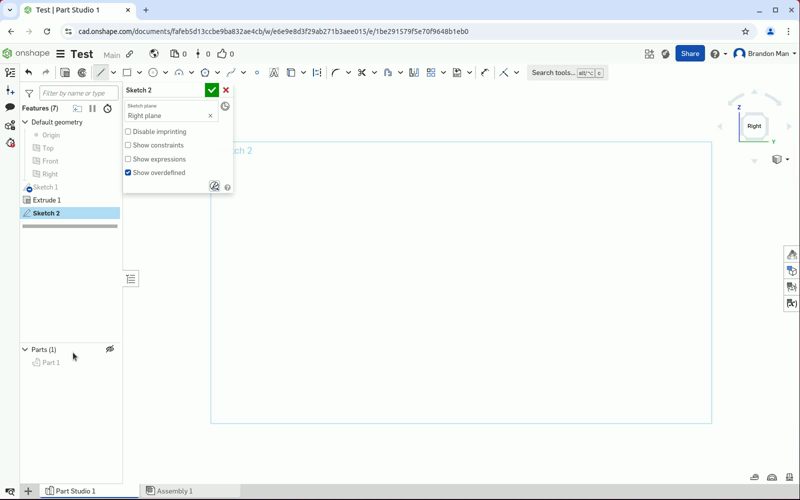
mouse_move(501, 275)
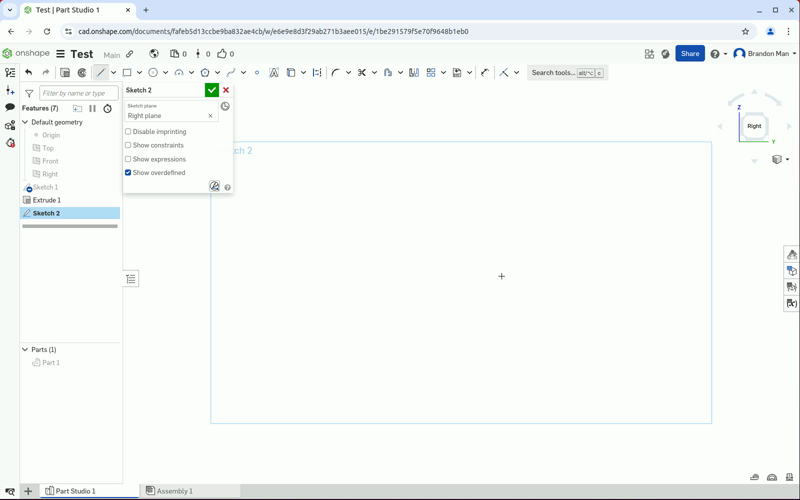
click(501, 275)
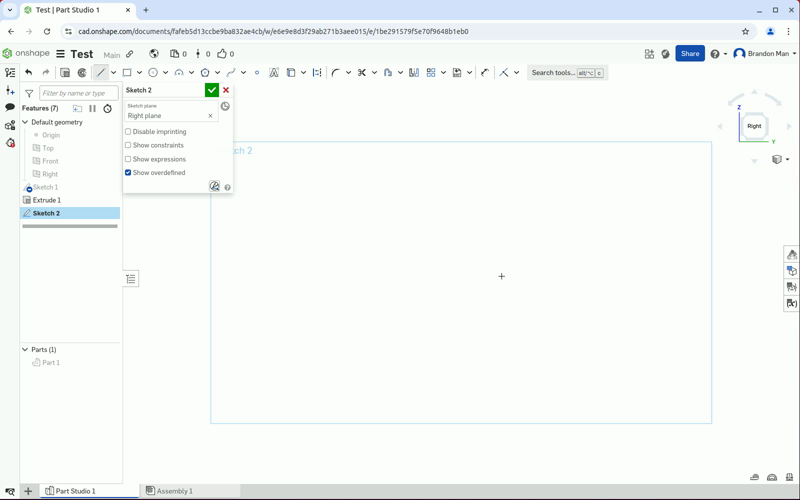
key_up(shift)
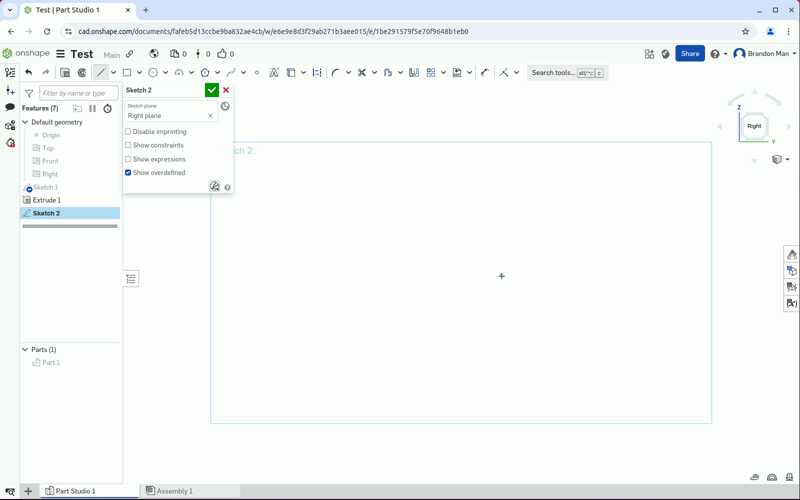
key_down(shift)
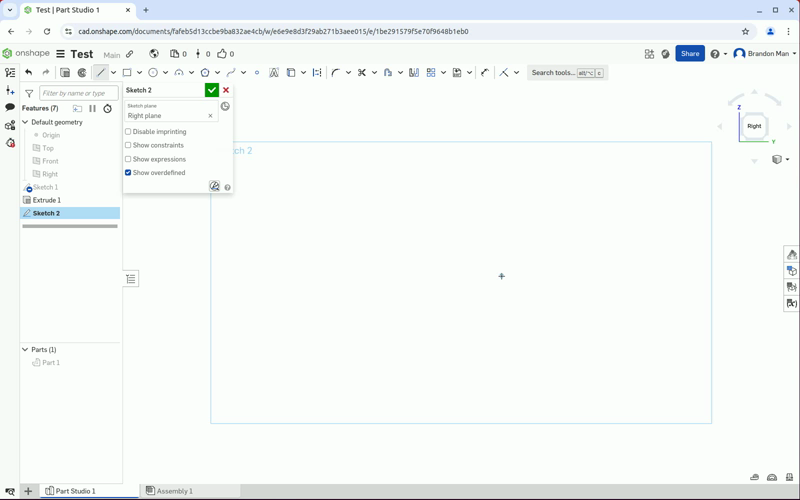
mouse_move(573, 276)
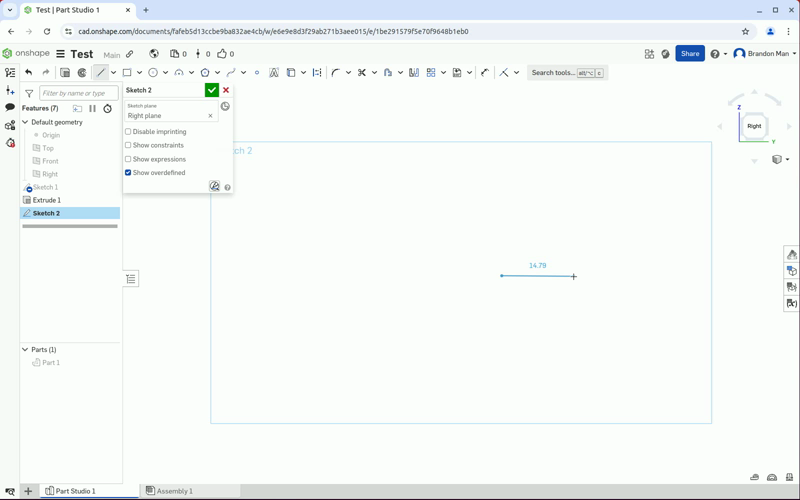
click(573, 276)
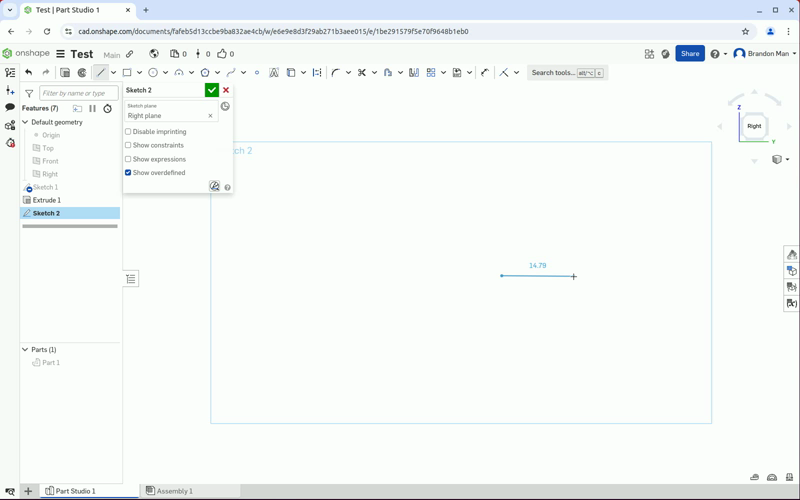
key_up(shift)
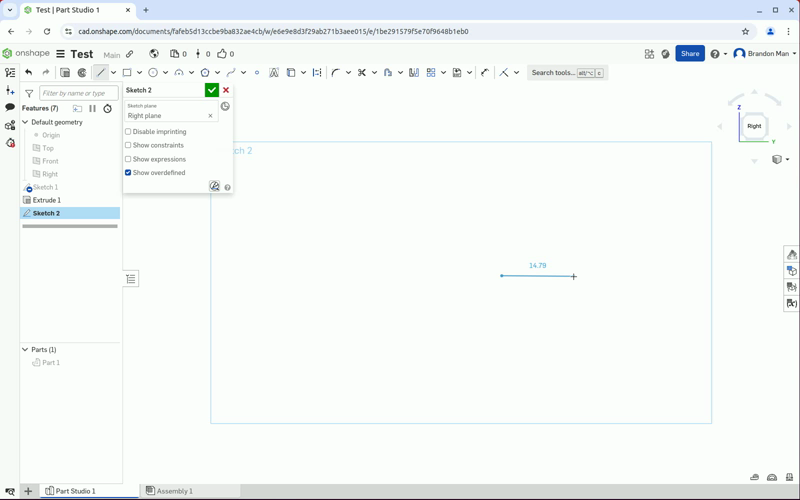
key_down(shift)
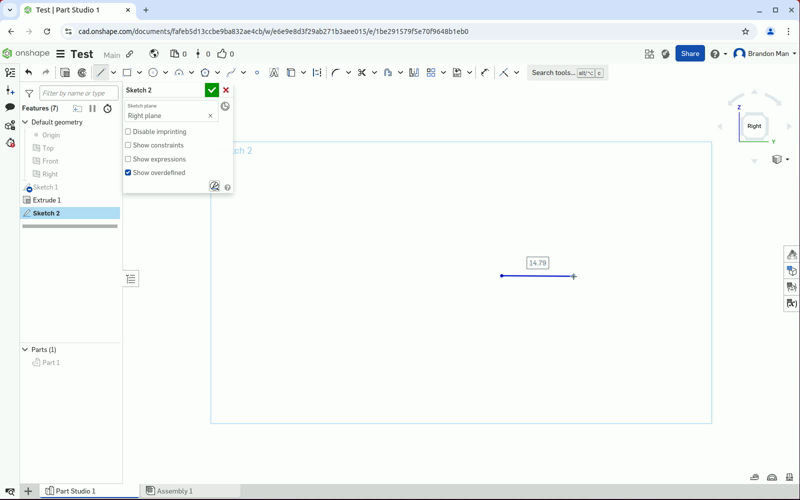
mouse_move(589, 276)
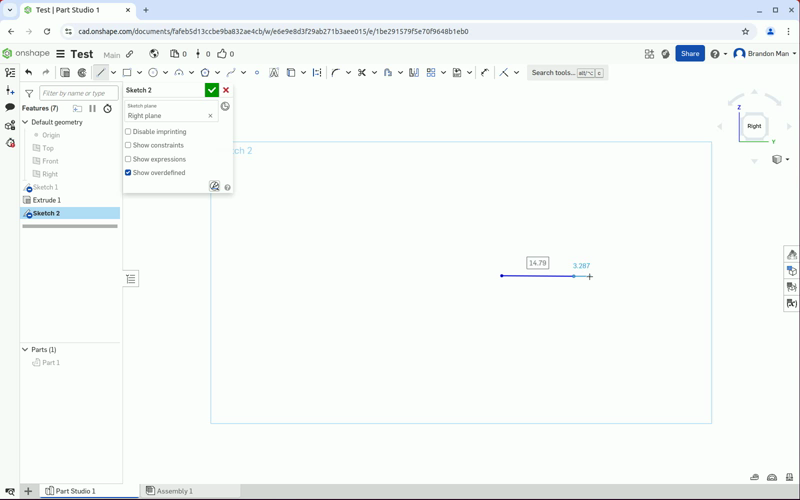
mouse_move(573, 225)
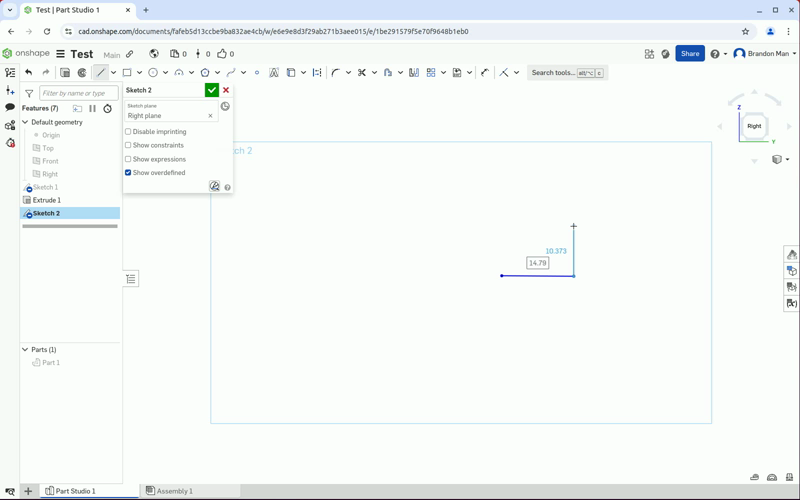
click(573, 225)
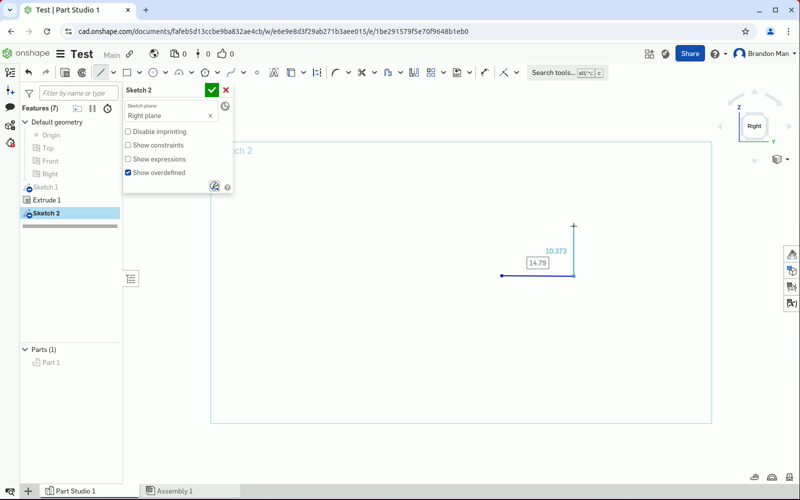
key_up(shift)
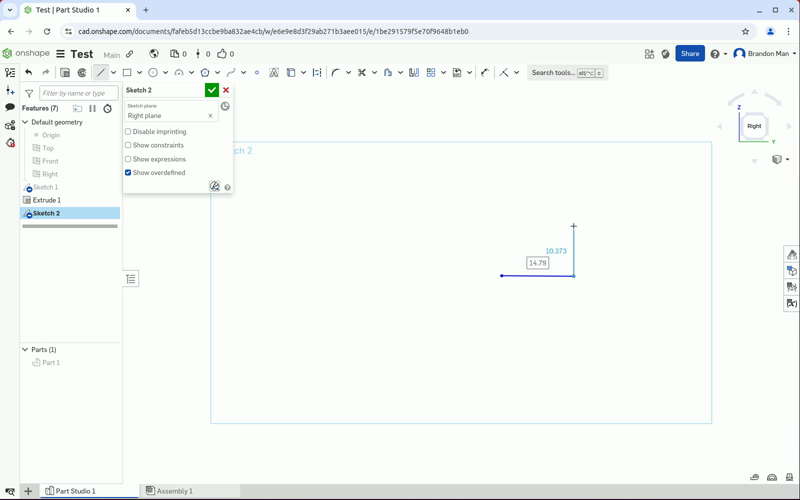
key_down(shift)
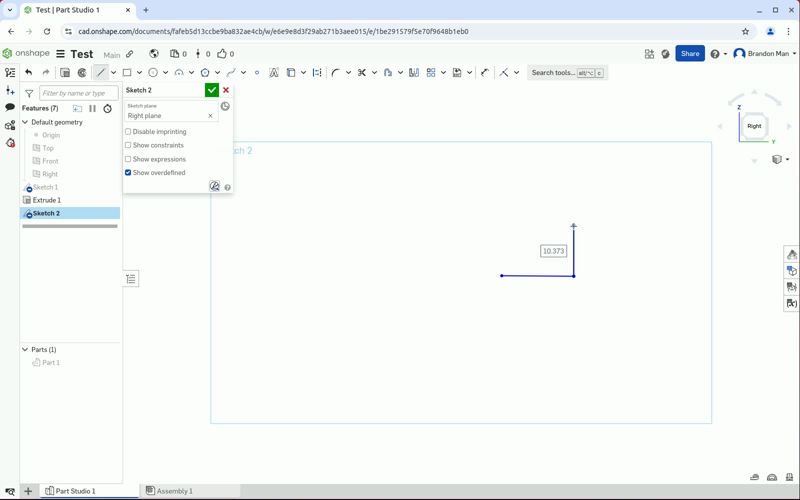
mouse_move(589, 225)
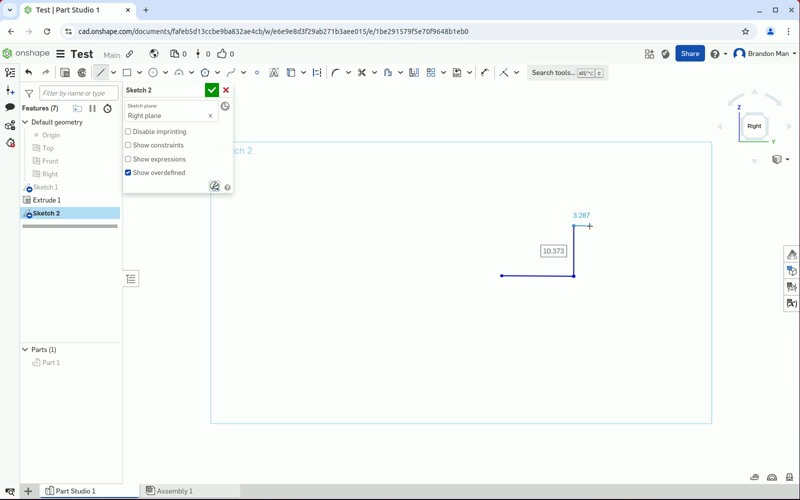
mouse_move(551, 225)
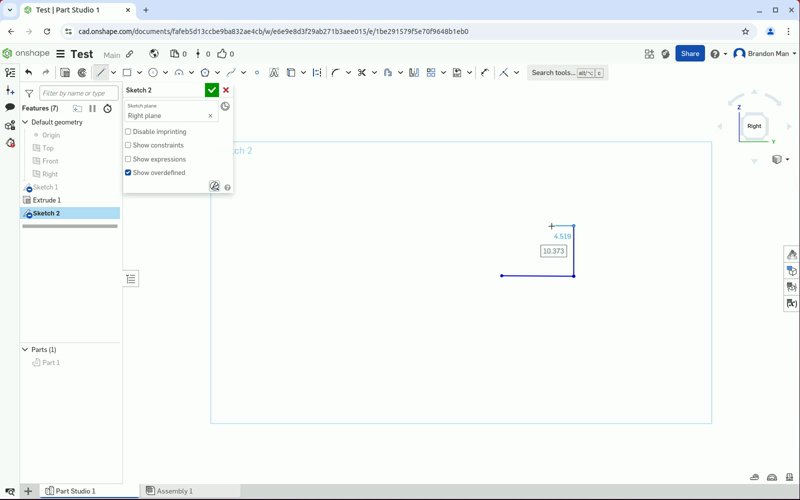
click(551, 225)
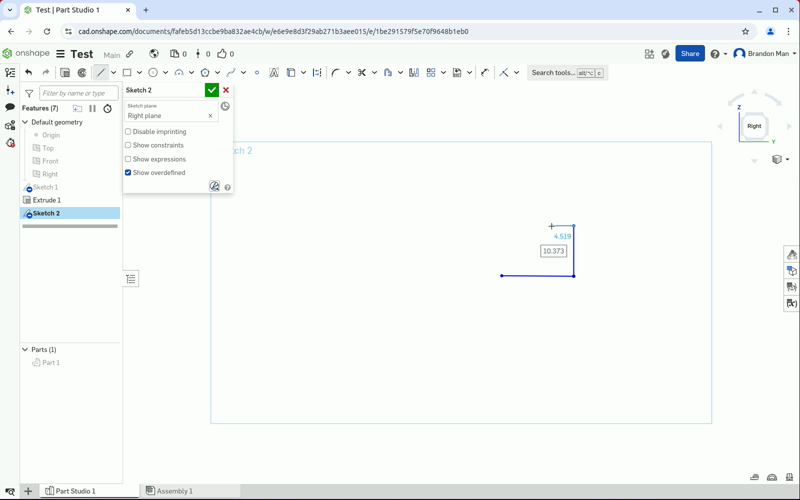
key_up(shift)
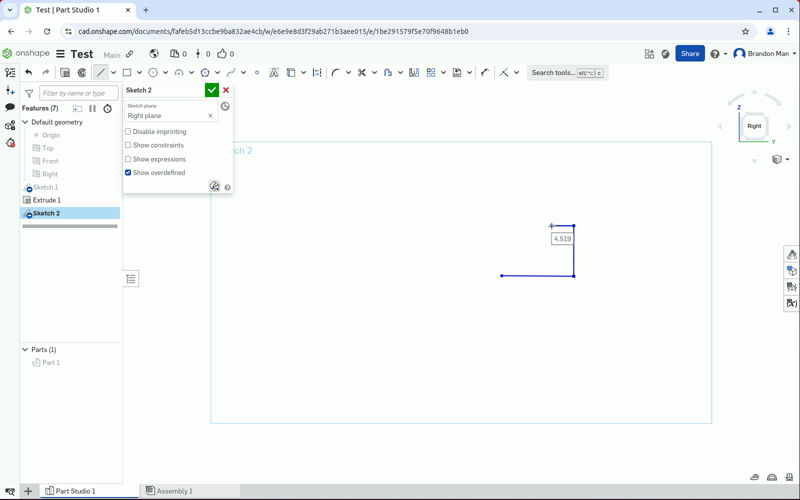
key_down(shift)
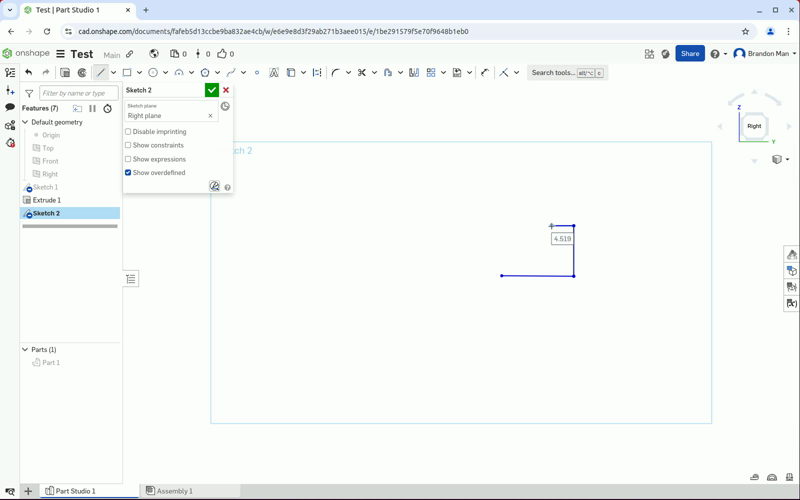
mouse_move(501, 261)
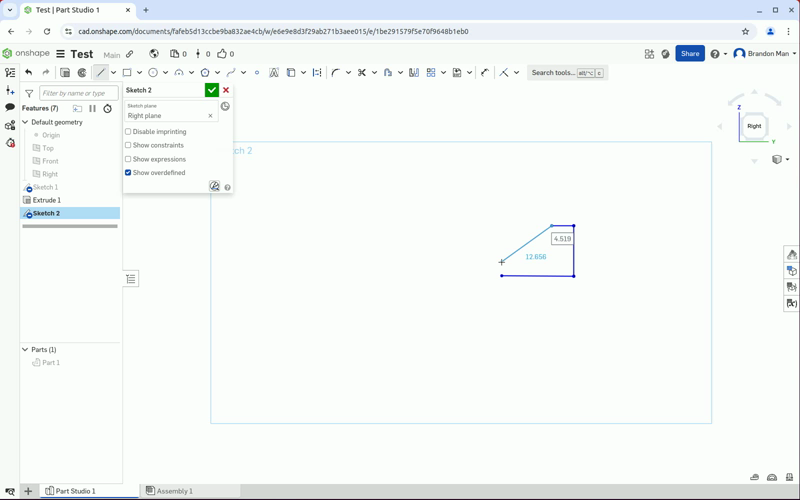
click(501, 261)
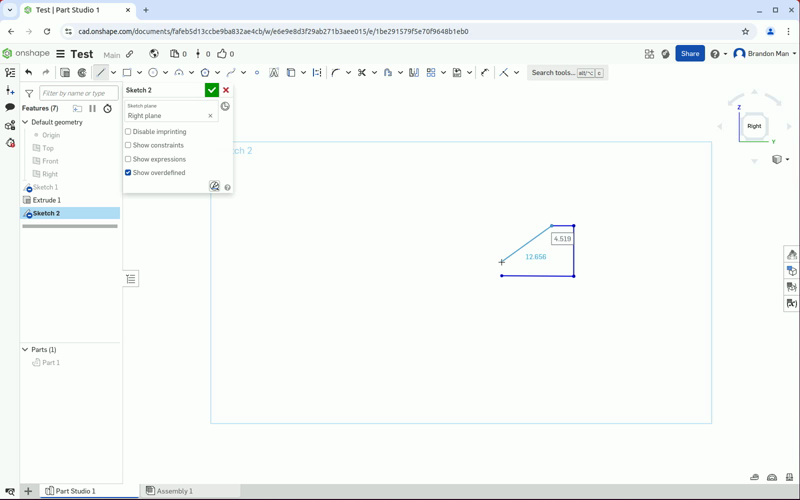
key_up(shift)
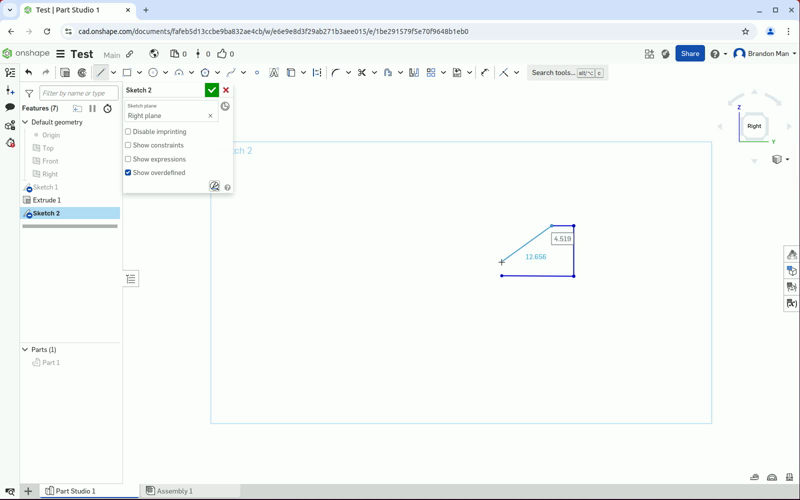
mouse_move(531, 261)
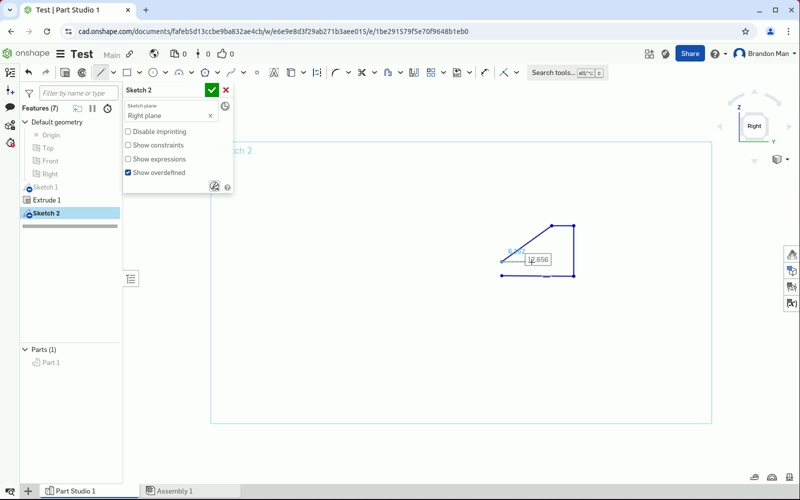
key_down(shift)
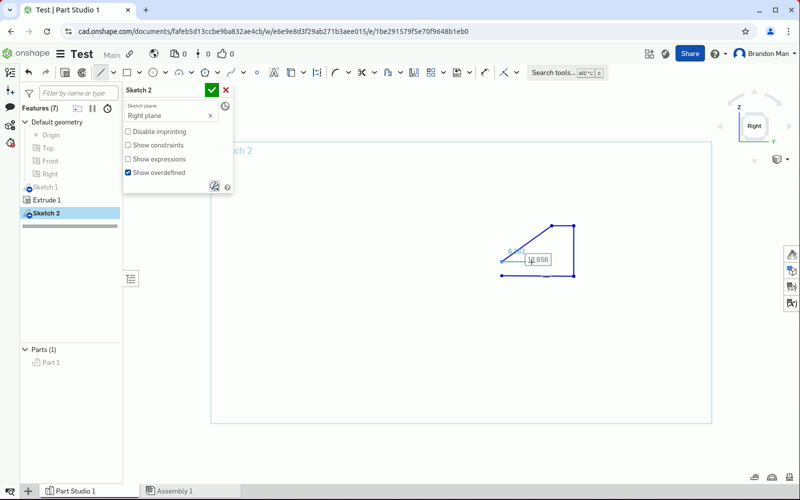
mouse_move(501, 275)
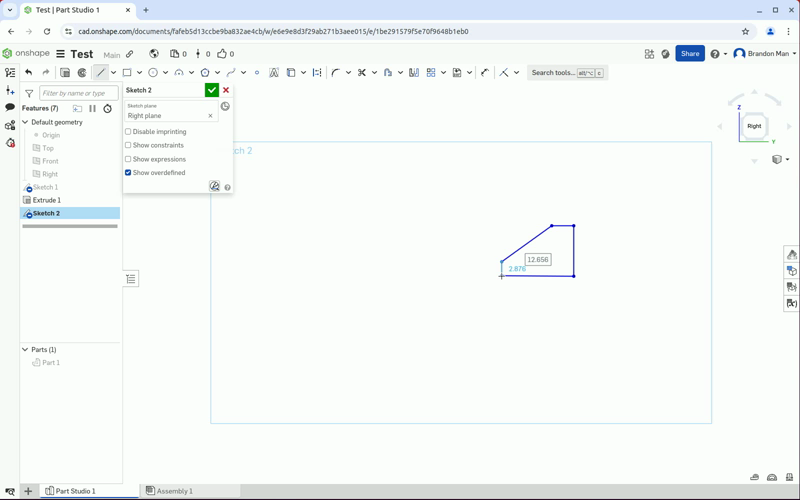
key_up(shift)
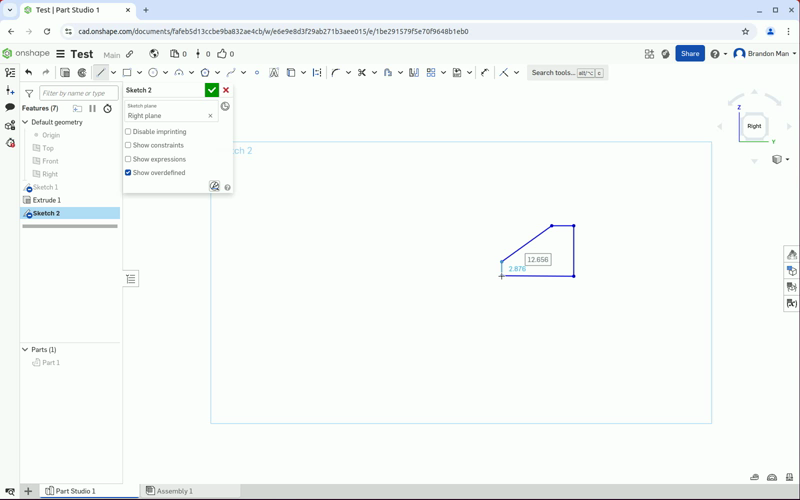
click(501, 275)
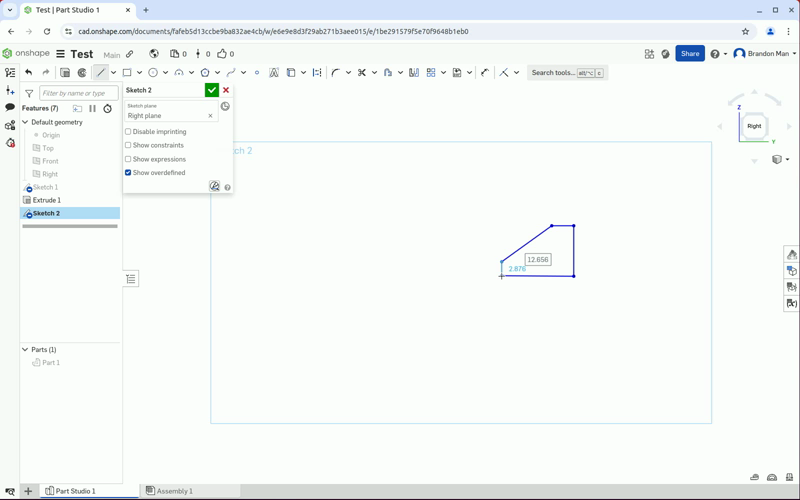
key(esc)
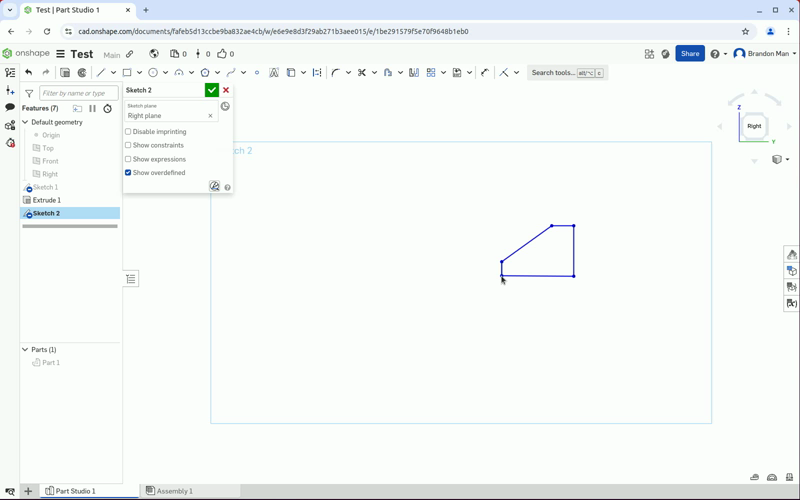
mouse_move(553, 266)
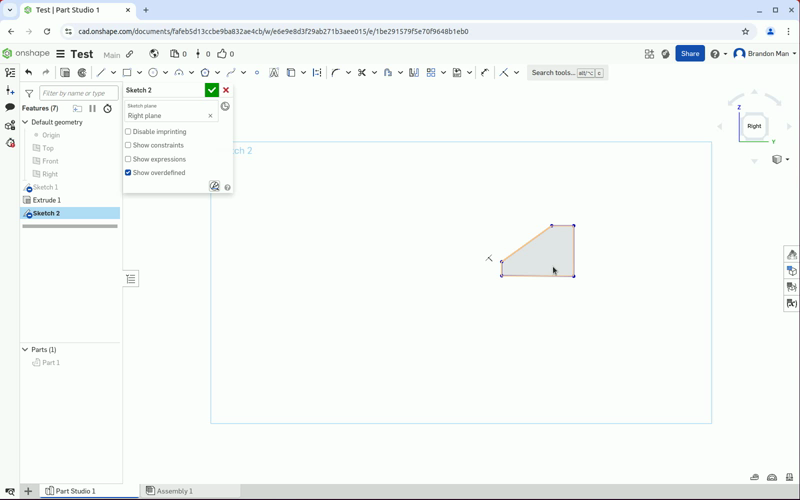
click(553, 266)
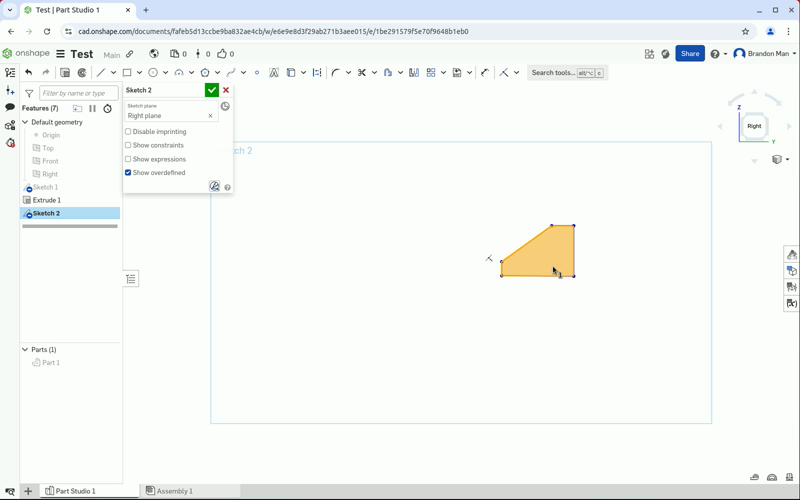
mouse_move(73, 352)
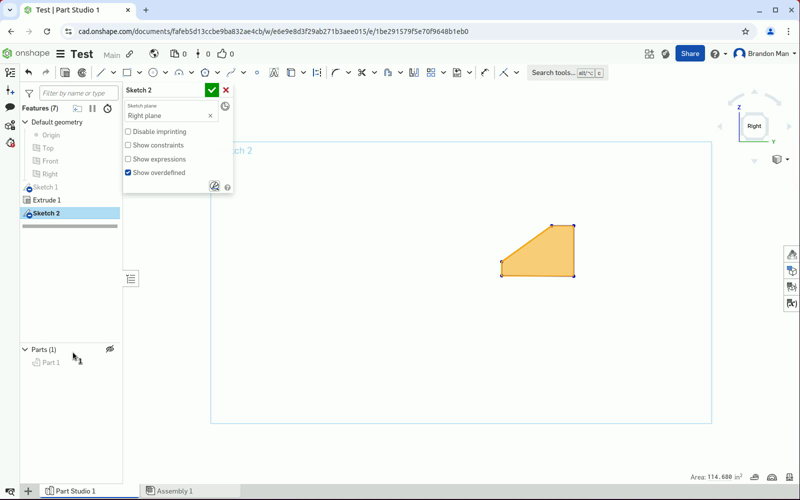
key(shift+y)
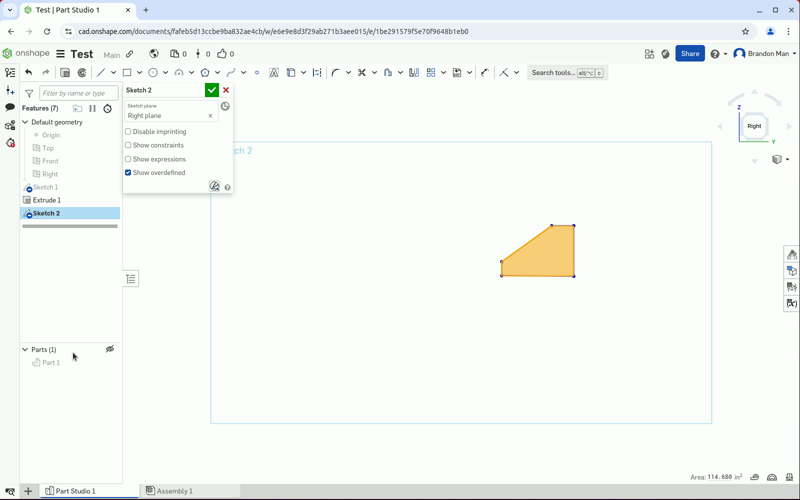
key(shift+e)
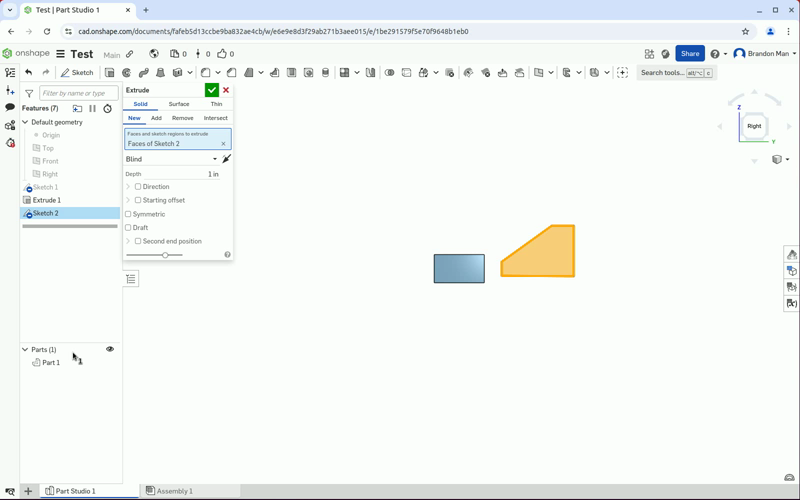
mouse_move(143, 106)
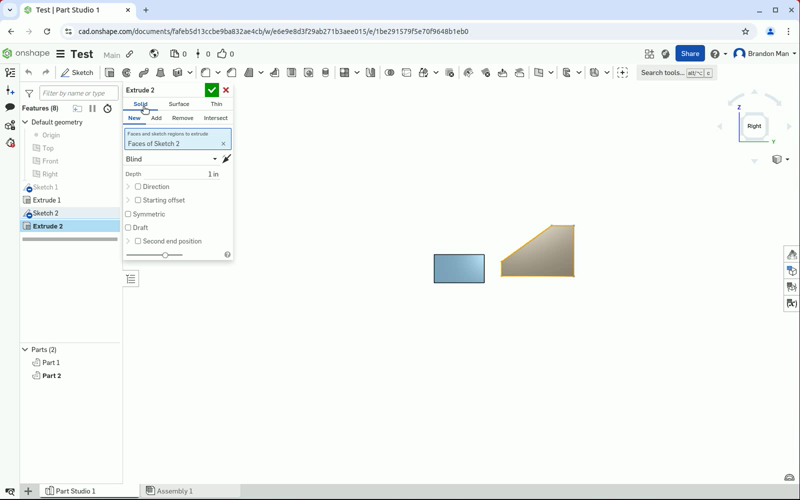
click(143, 106)
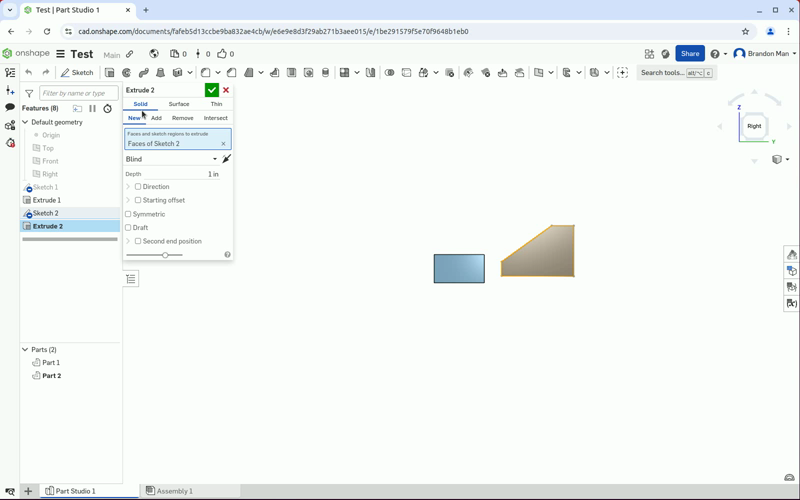
mouse_move(137, 120)
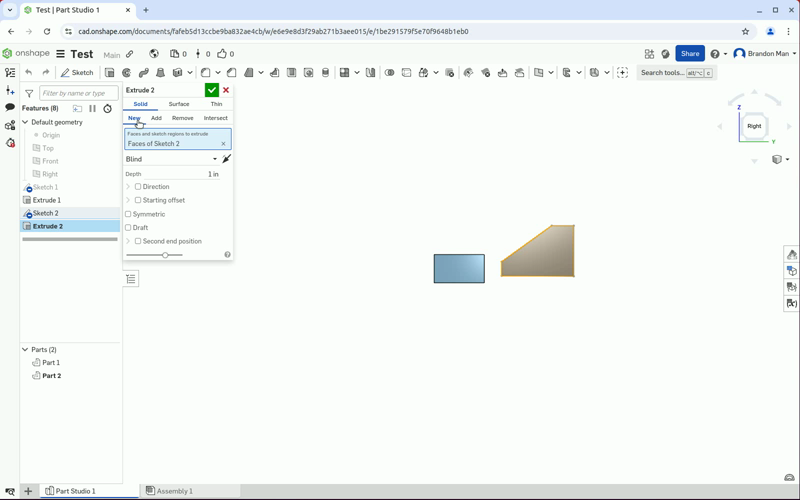
click(137, 120)
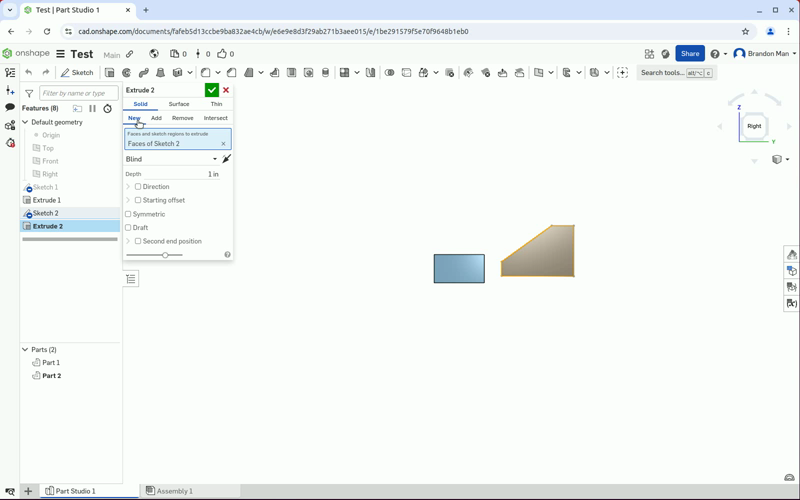
key(tab, 4)
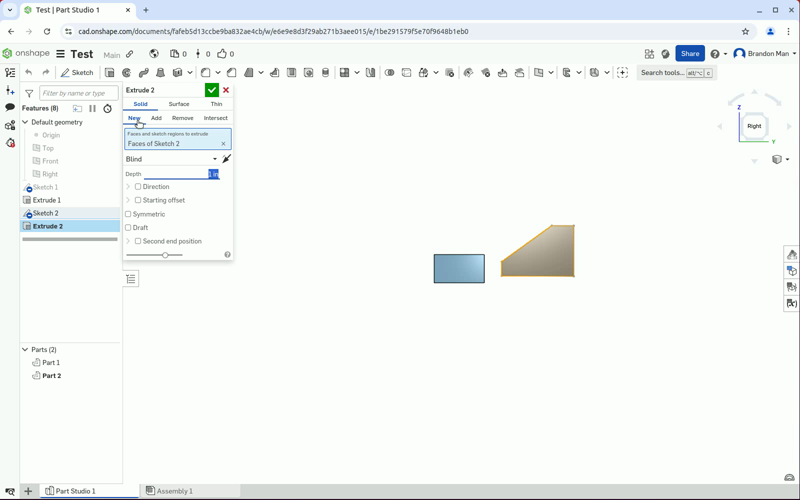
text(5.777)
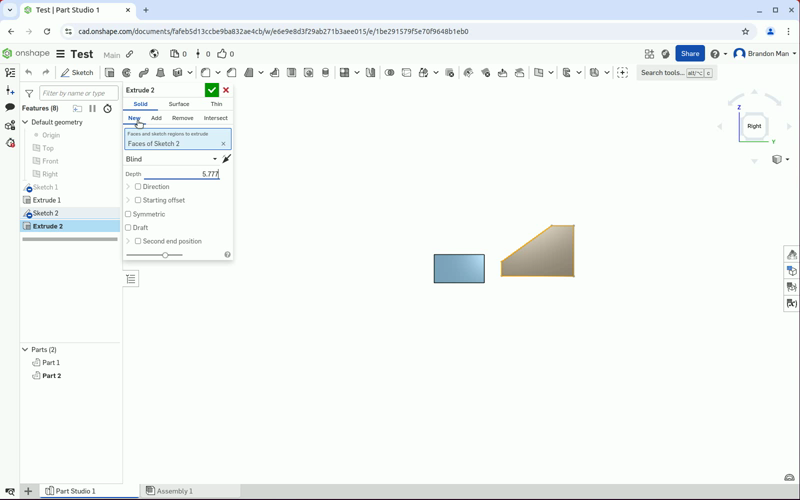
key(enter)
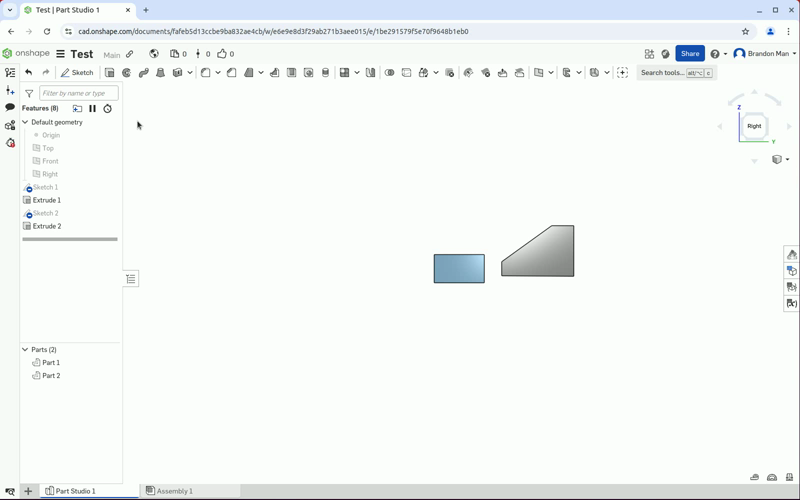
key(shift+h)
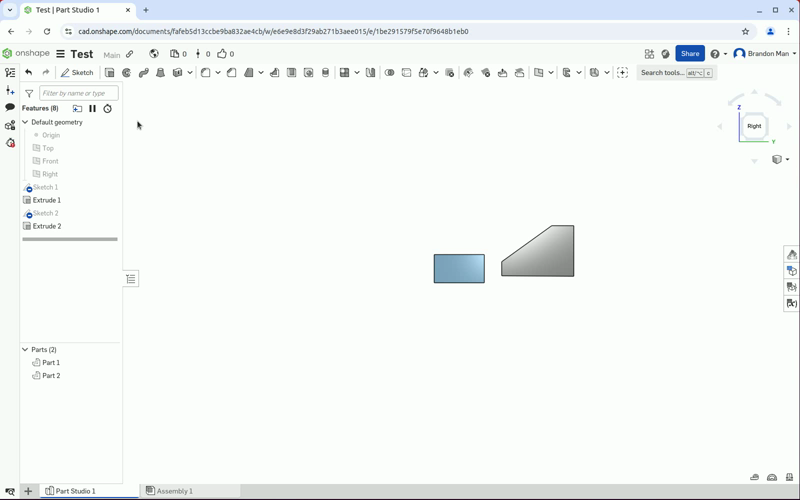
key(shift+h)
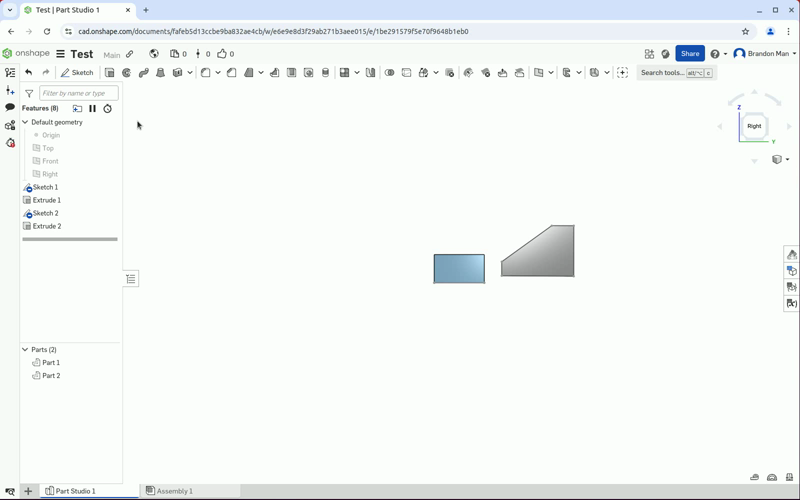
key(shift+7)
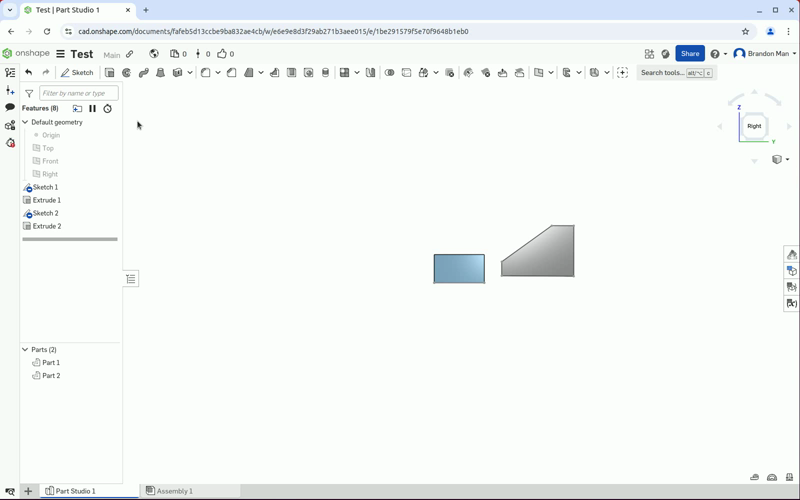
key(right, 2)
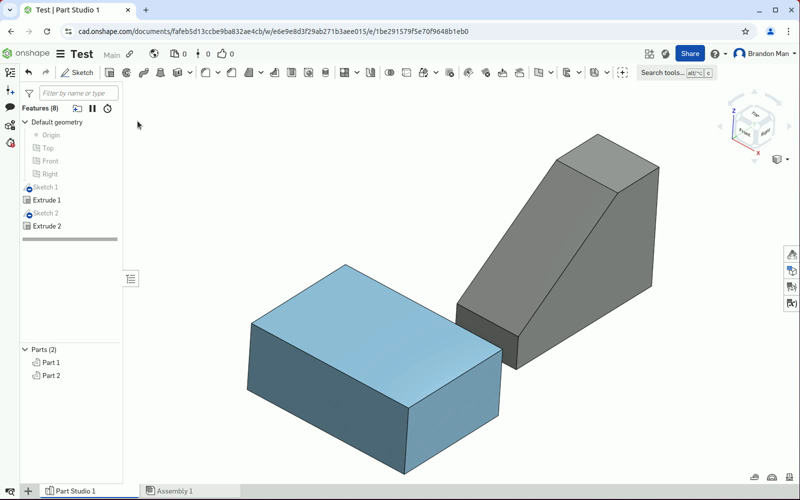
key(down, 2)
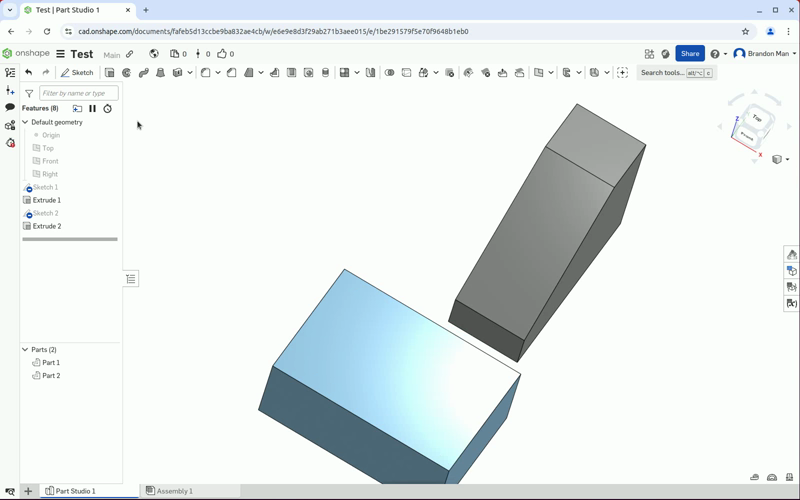
key(up, 2)
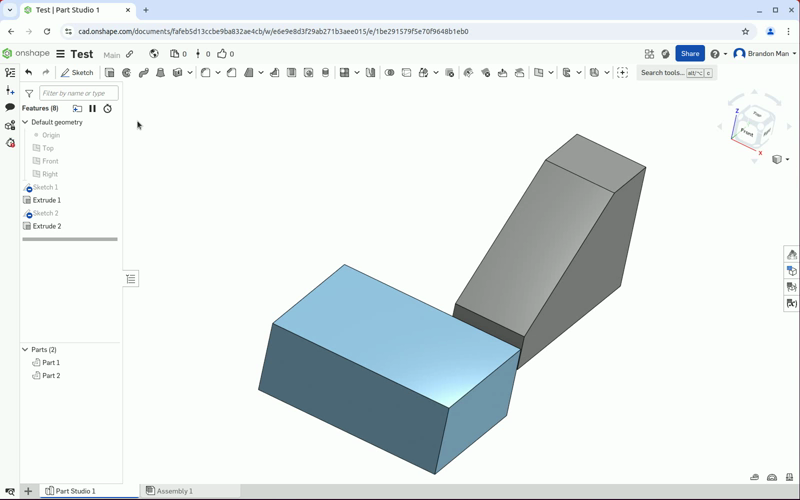
key(left, 2)
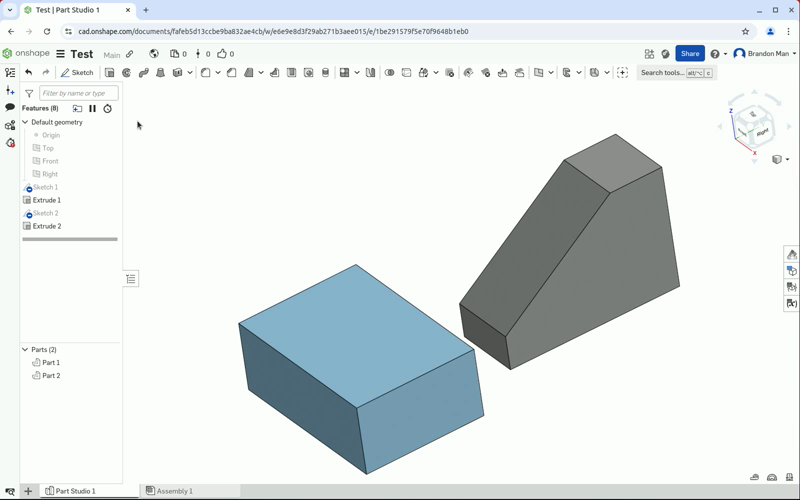
mouse_move(73, 189)
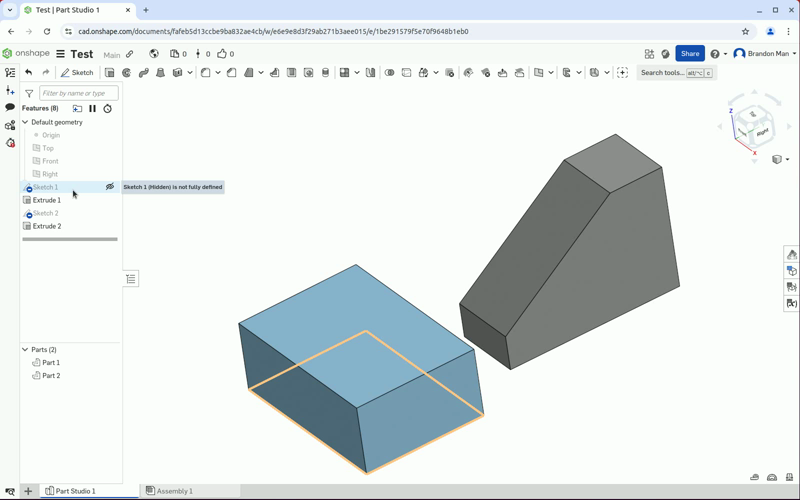
click(73, 189)